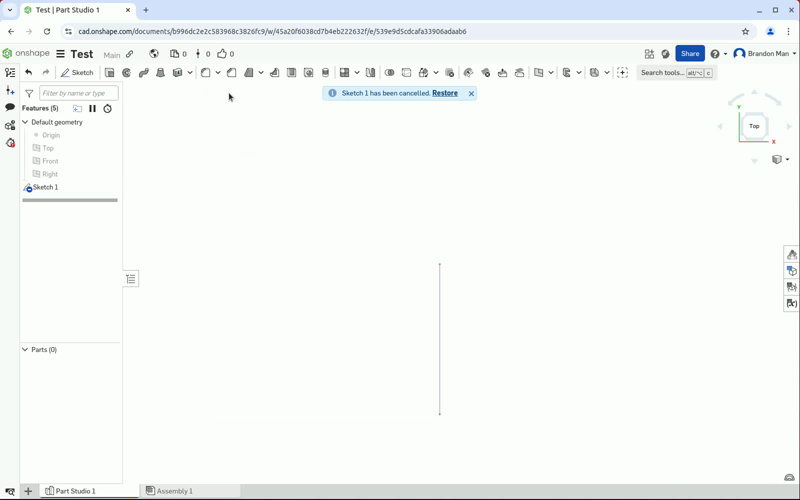
key(shift+h)
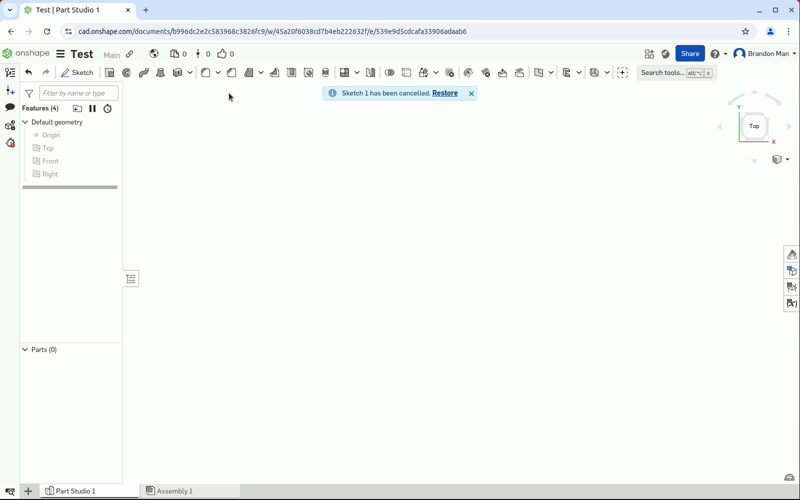
key(shift+s)
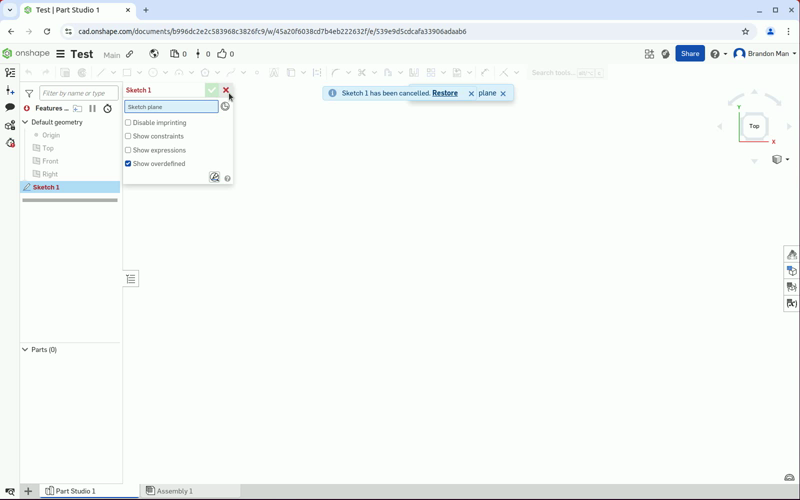
mouse_move(73, 150)
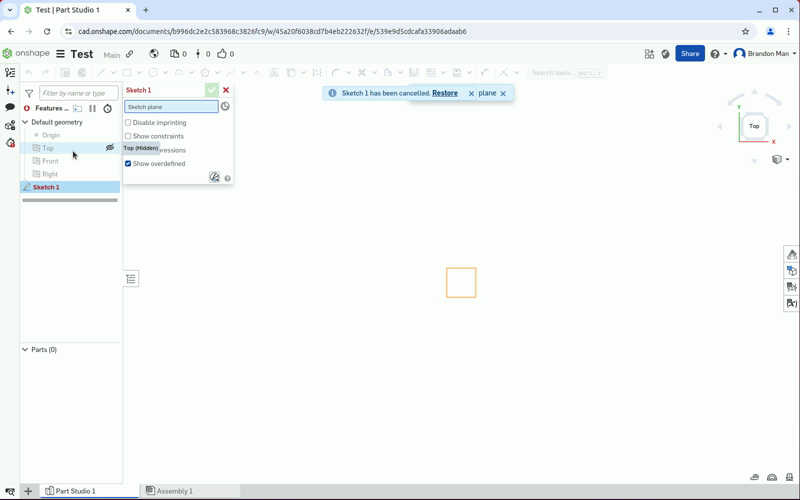
click(73, 150)
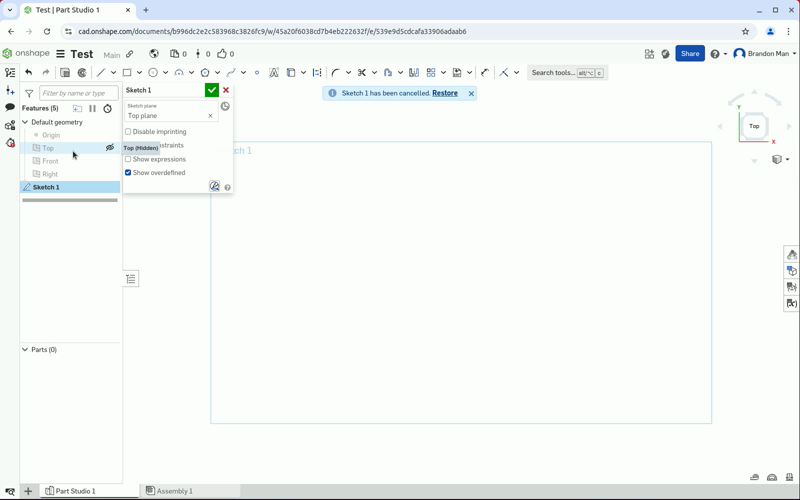
mouse_move(73, 352)
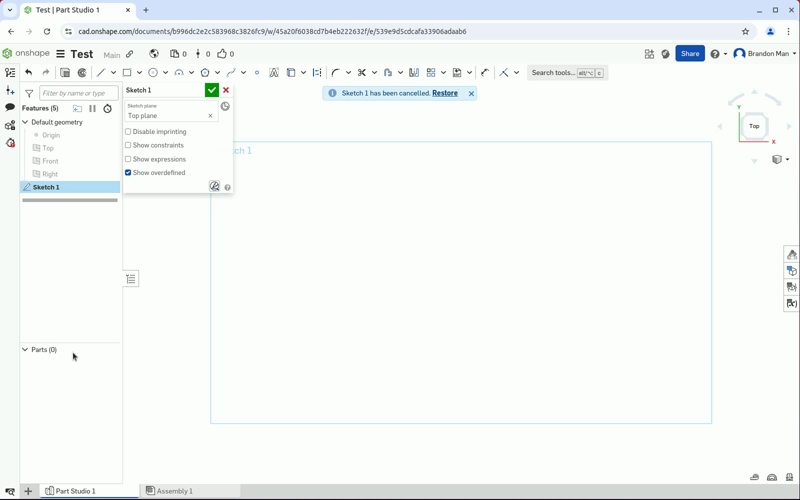
key(y)
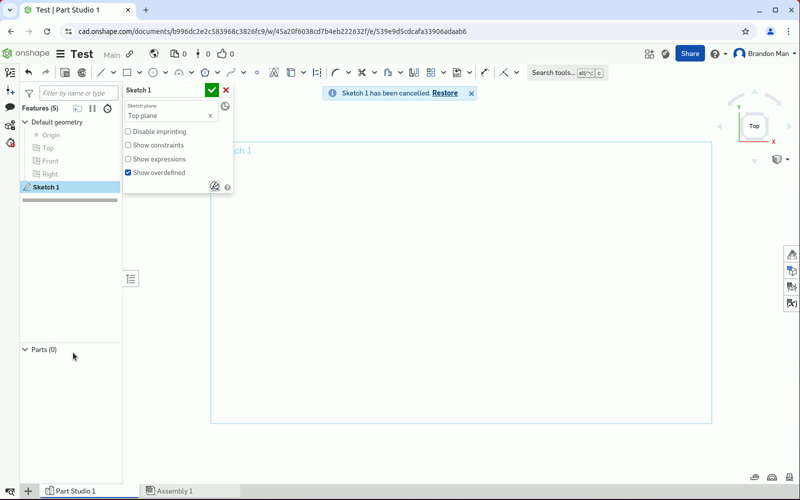
key(c)
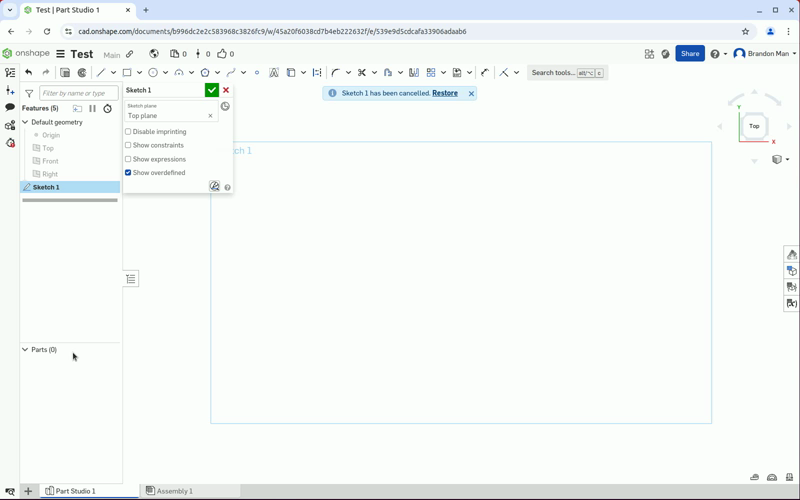
key_down(shift)
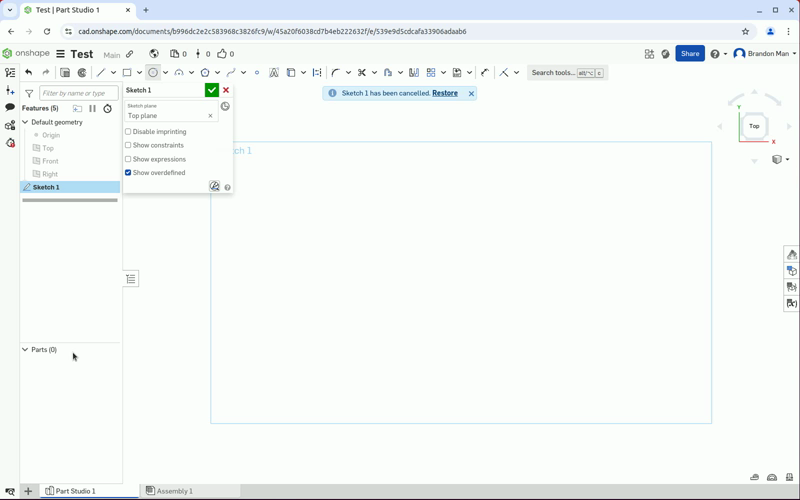
mouse_move(460, 282)
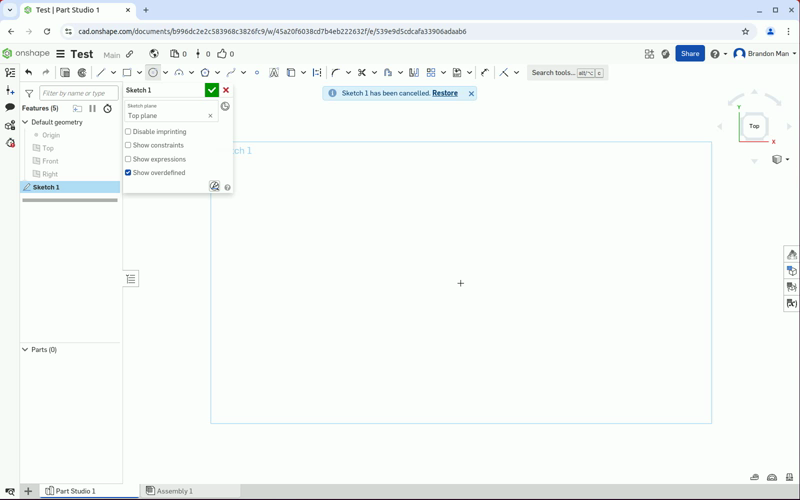
click(460, 282)
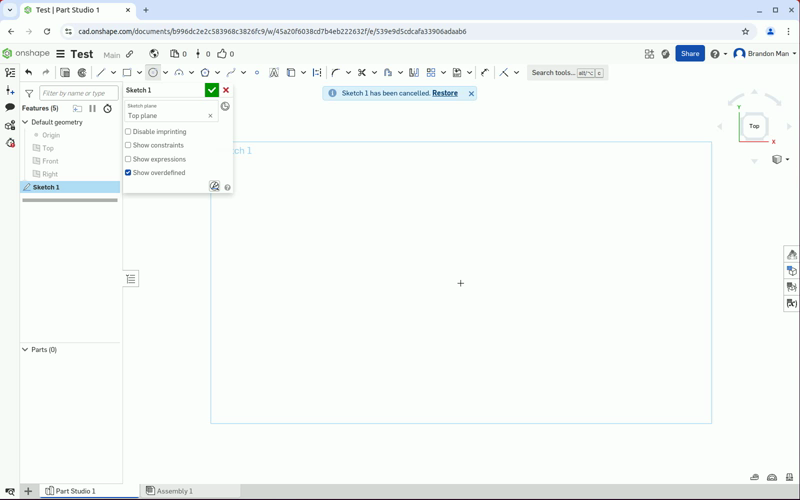
key_up(shift)
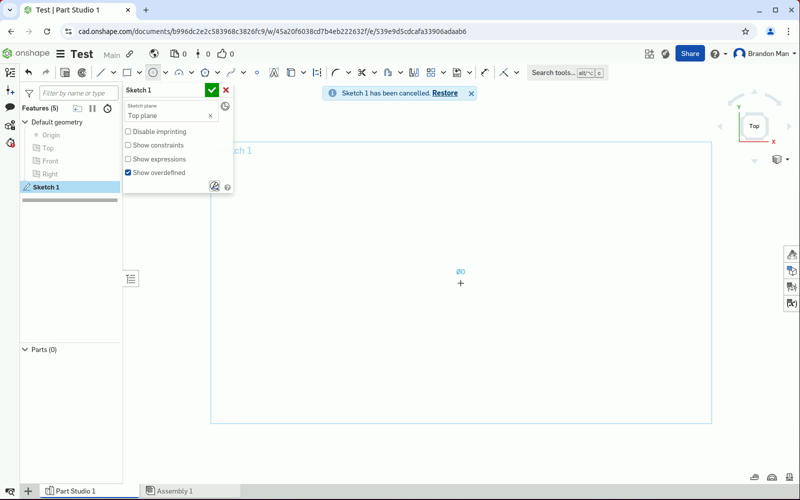
mouse_move(472, 282)
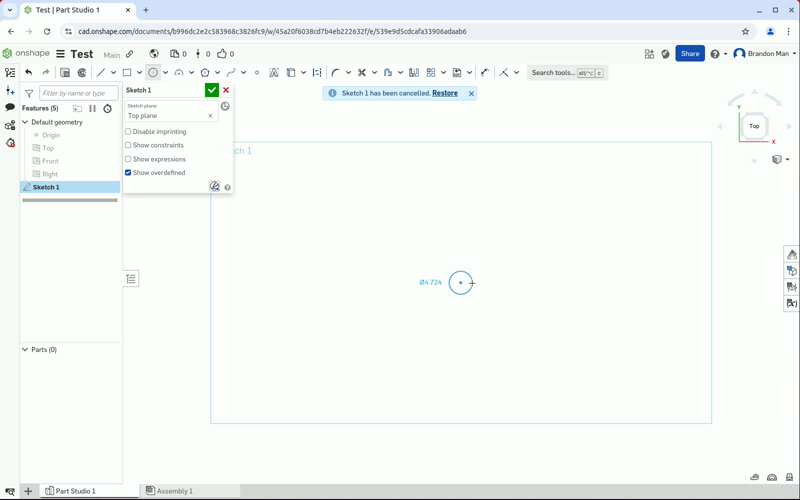
click(472, 282)
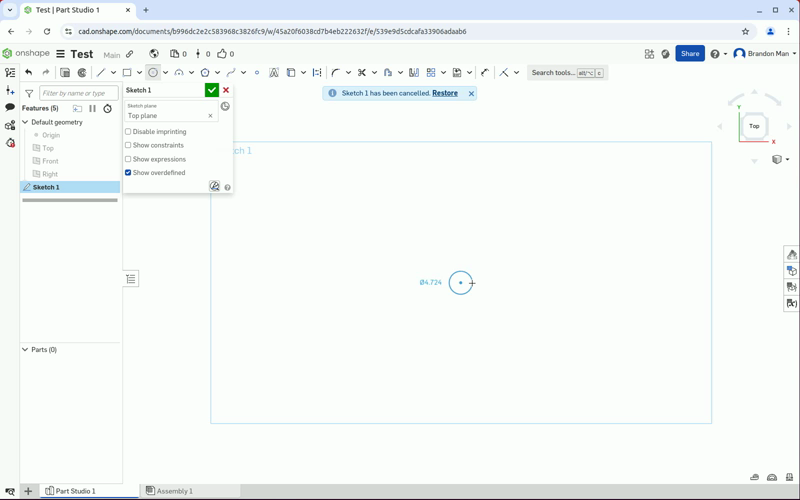
key(esc)
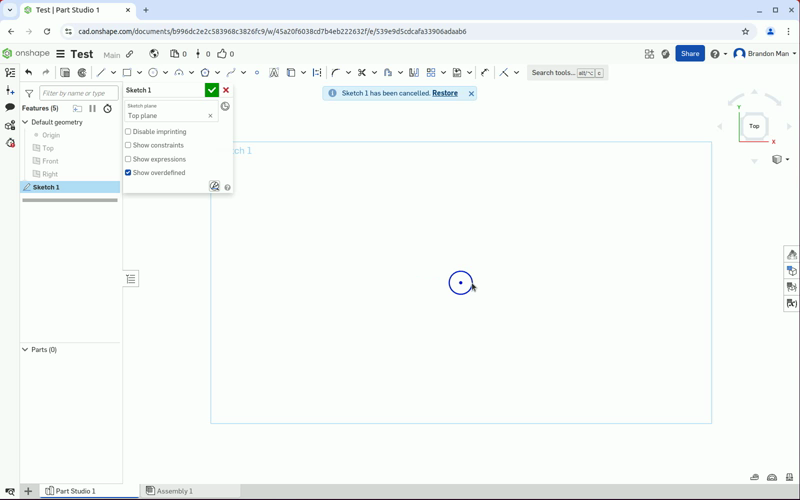
mouse_move(466, 279)
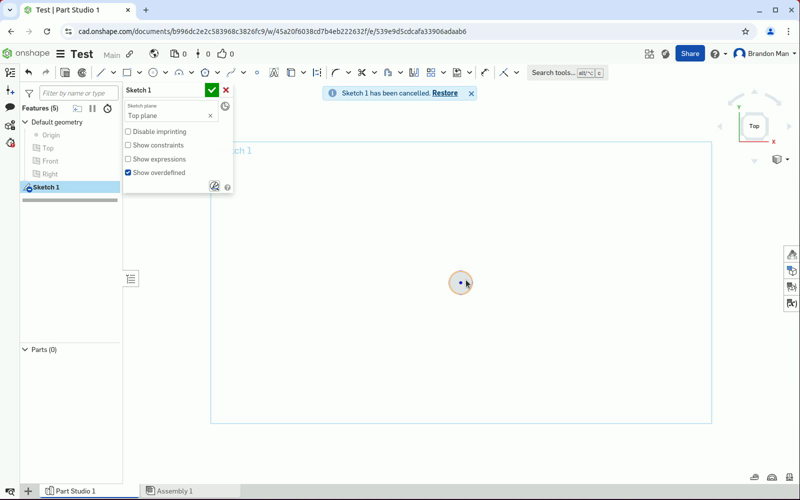
scroll(6)
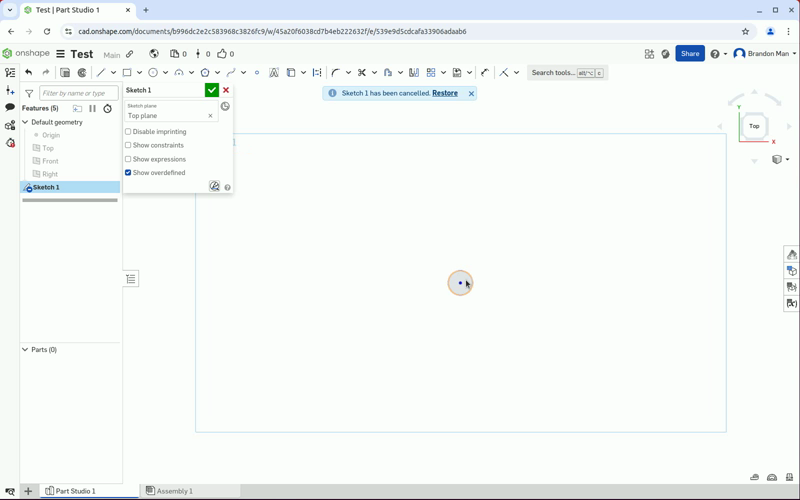
scroll(6)
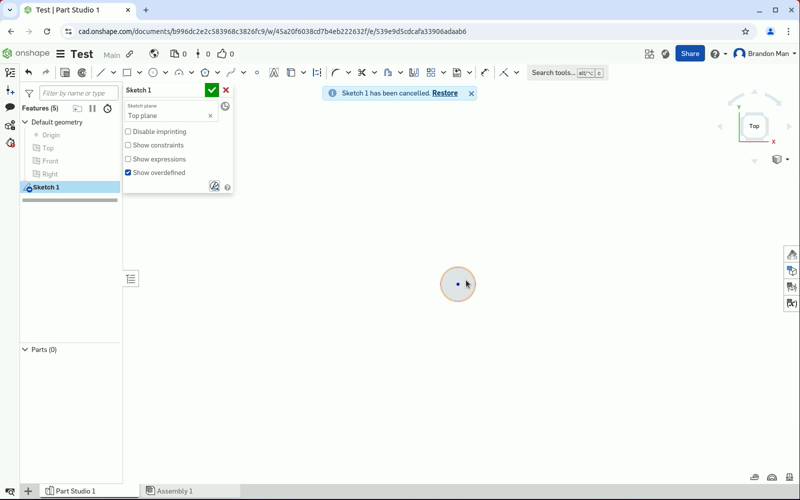
scroll(6)
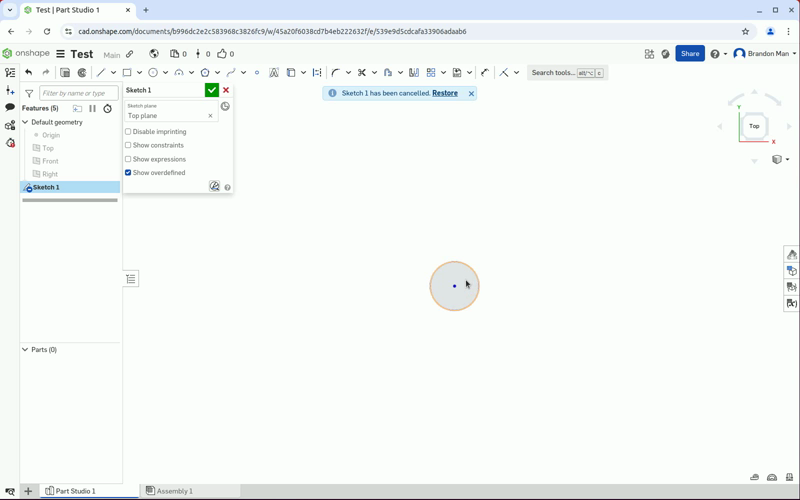
scroll(6)
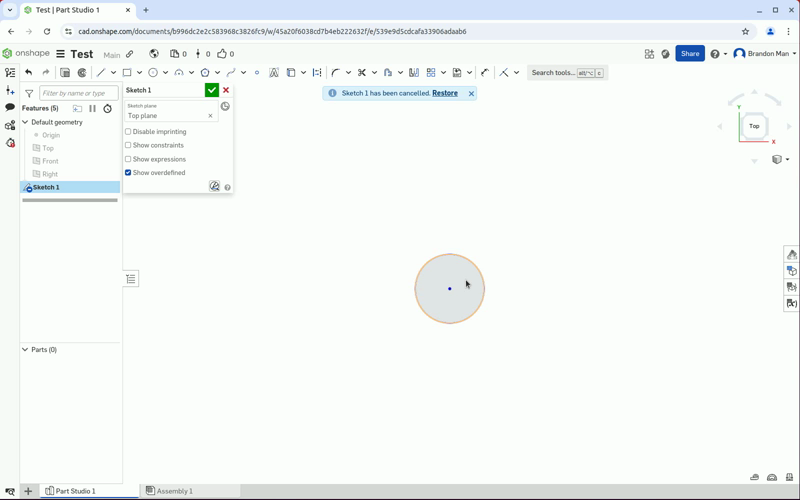
scroll(6)
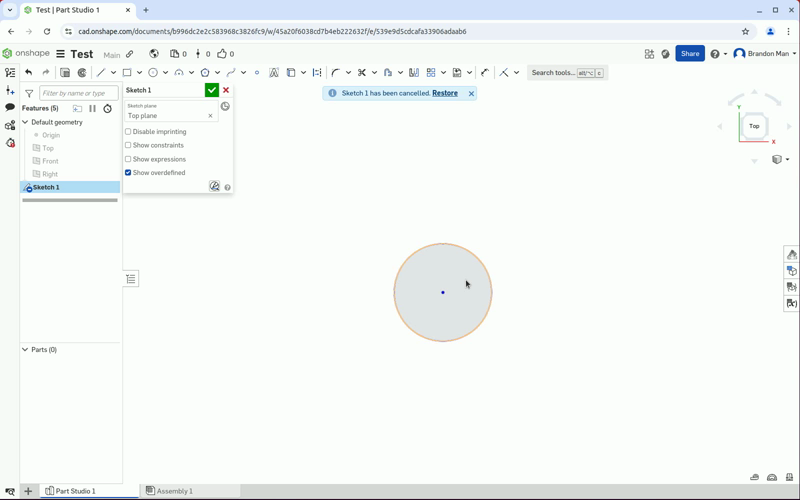
scroll(6)
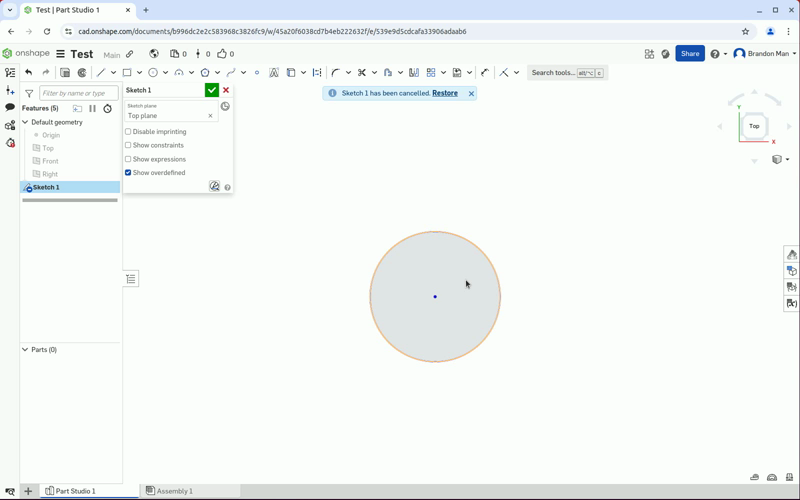
scroll(6)
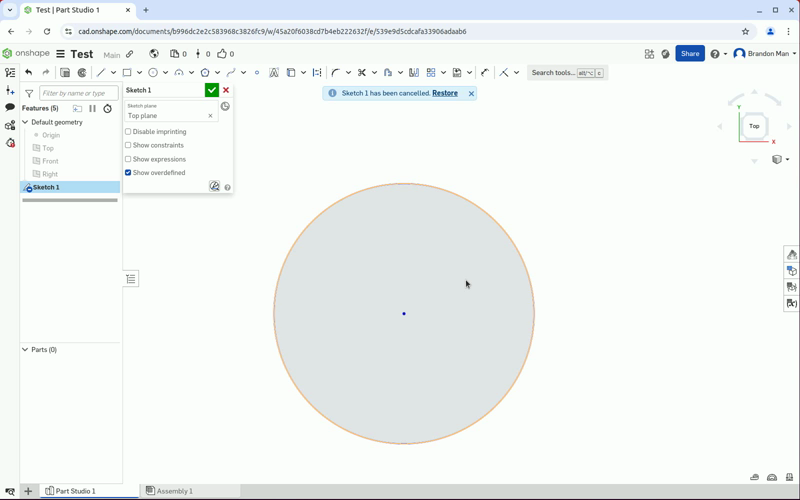
click(466, 279)
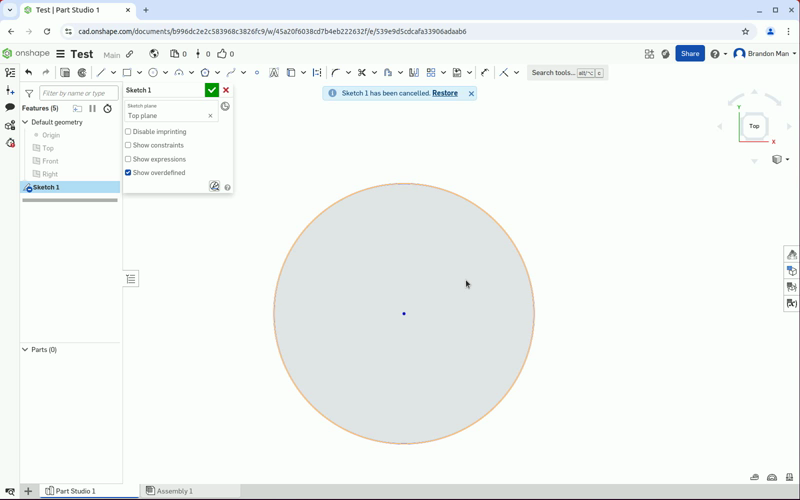
scroll(-6)
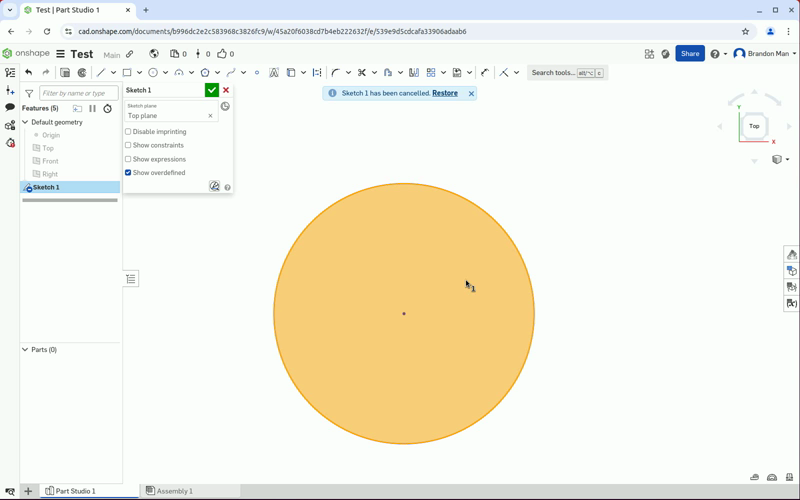
scroll(-6)
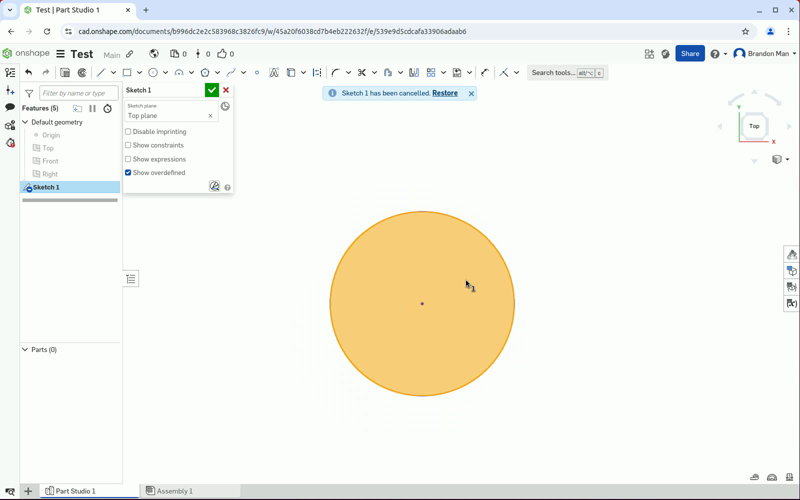
scroll(-6)
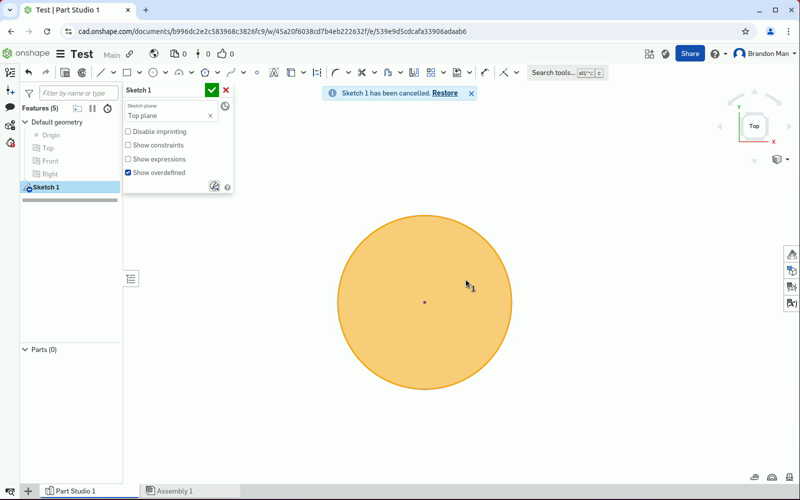
scroll(-6)
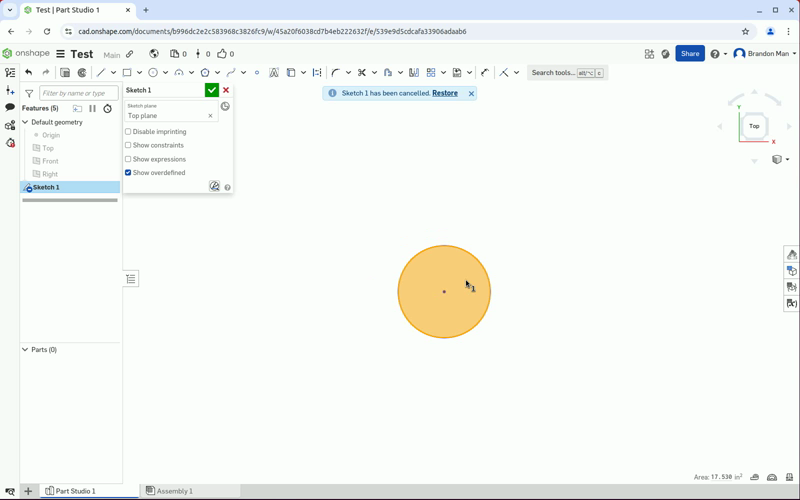
scroll(-6)
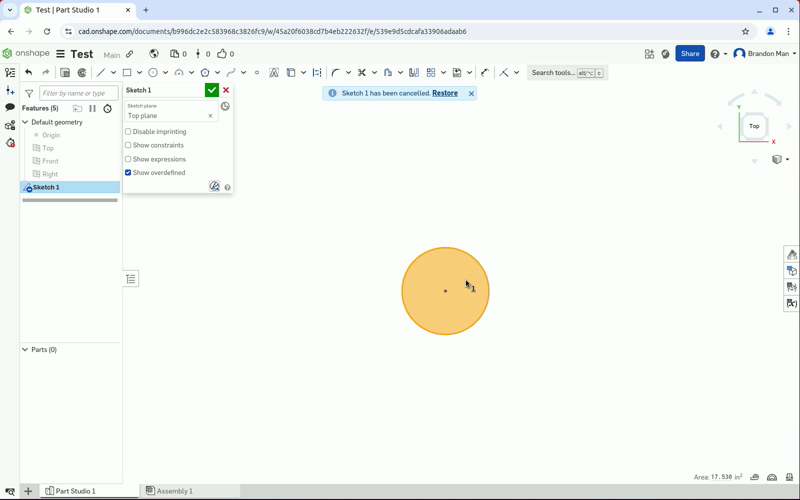
scroll(-6)
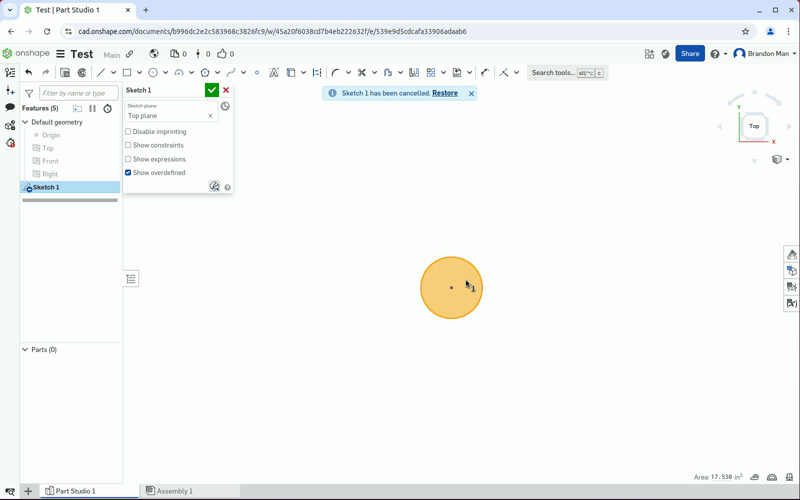
scroll(-6)
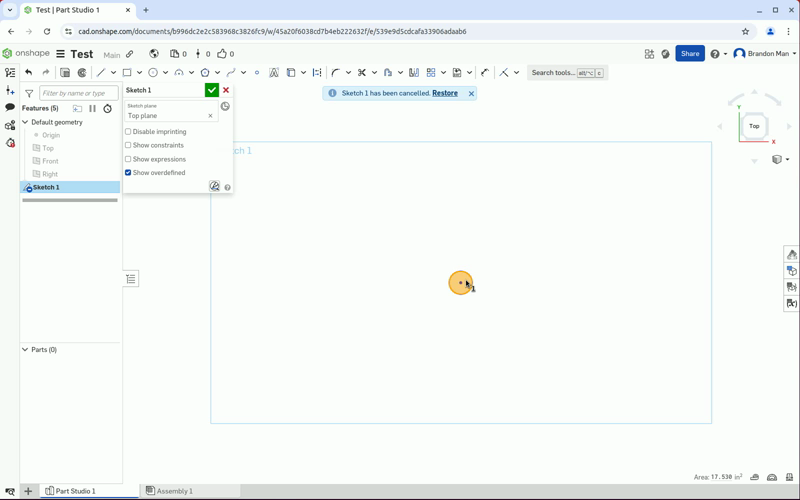
mouse_move(73, 352)
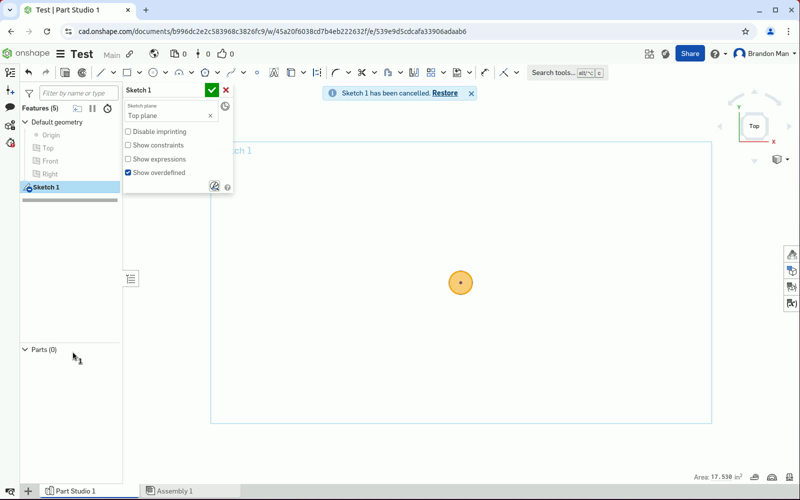
key(shift+y)
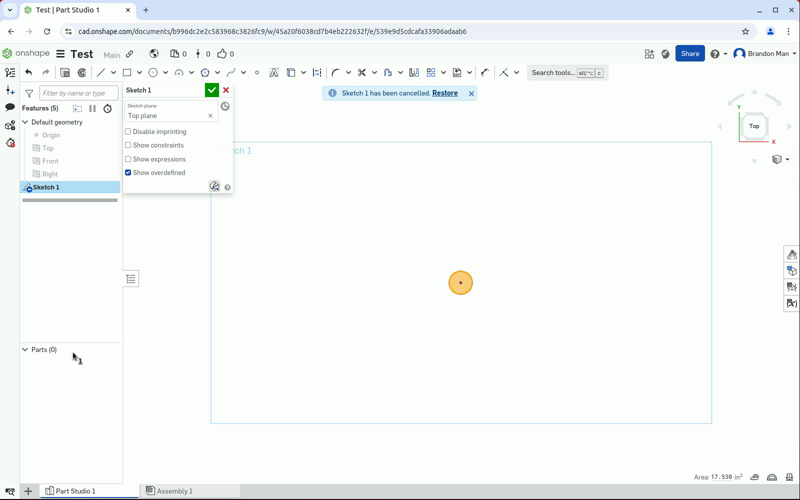
key(shift+e)
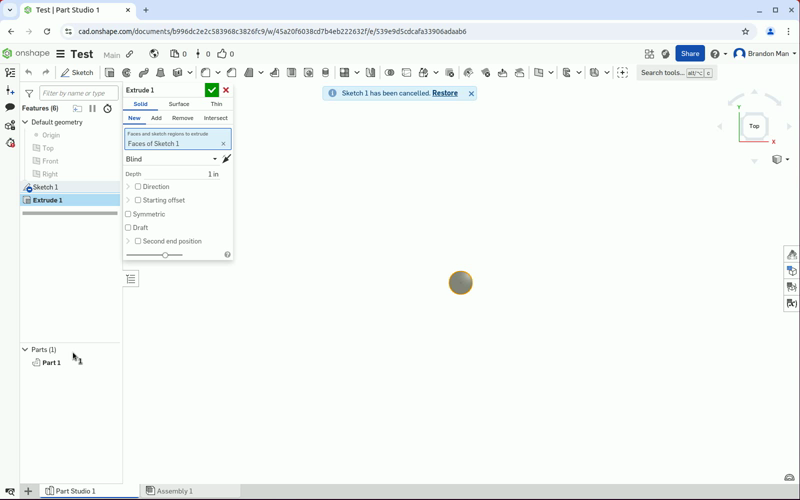
mouse_move(143, 106)
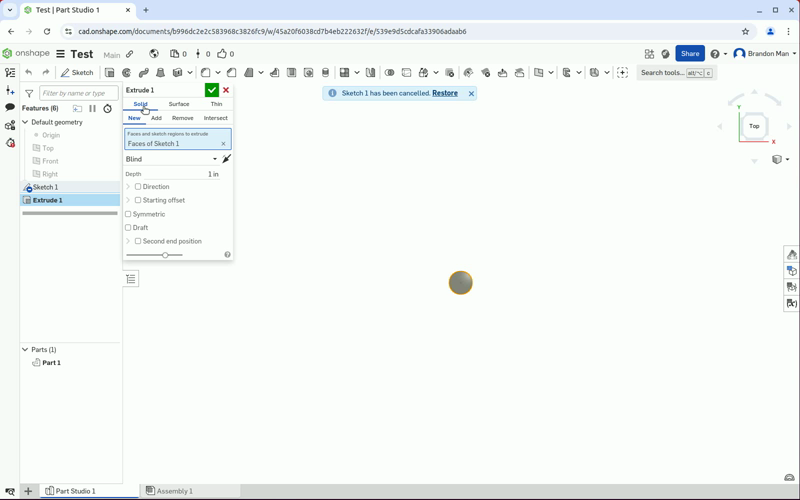
click(143, 106)
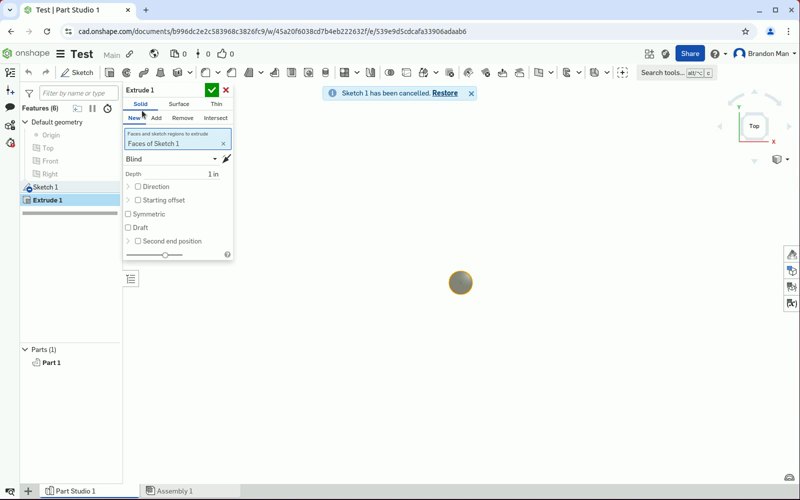
mouse_move(137, 120)
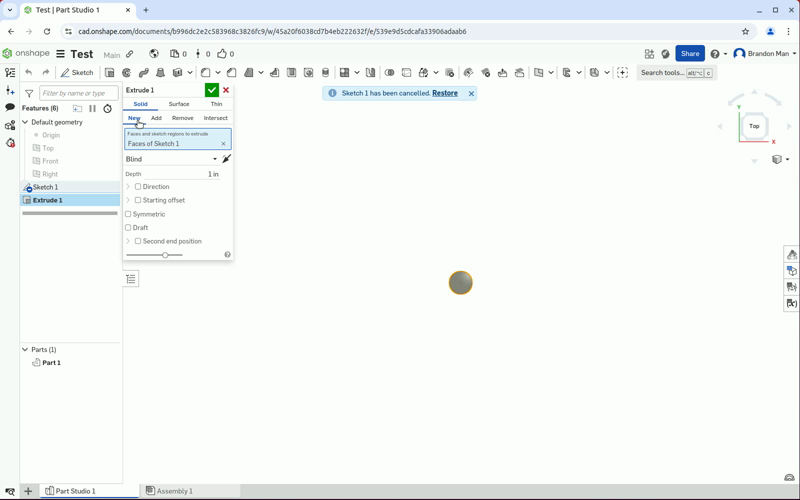
click(137, 120)
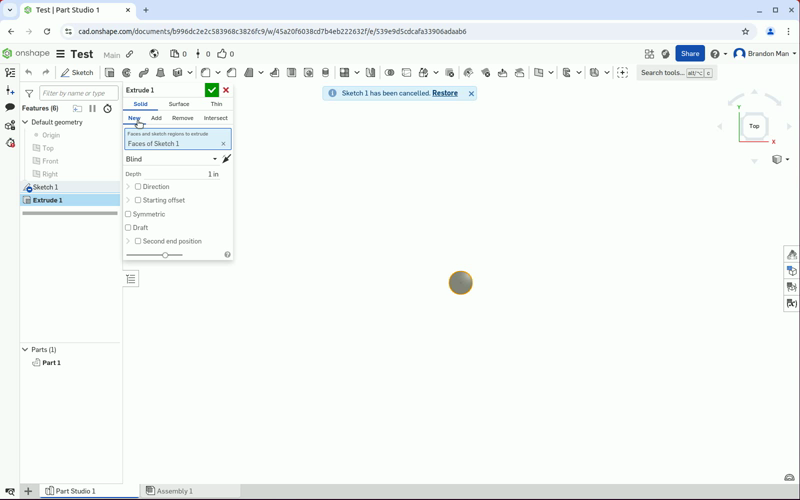
key(tab, 4)
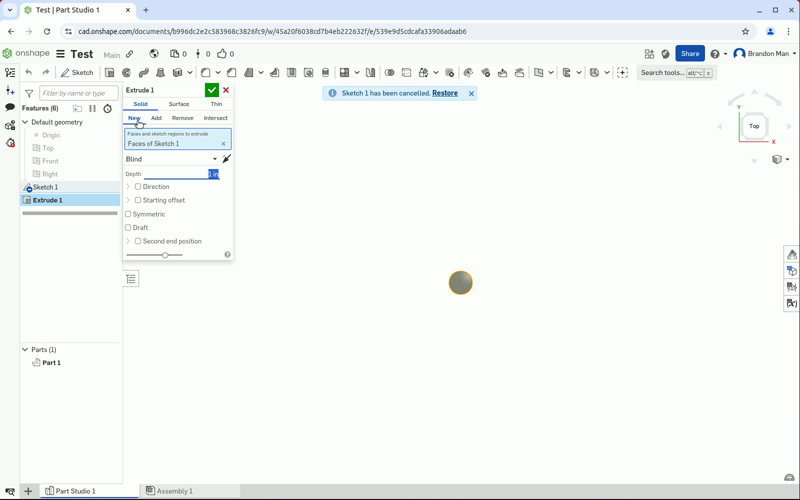
text(23.108)
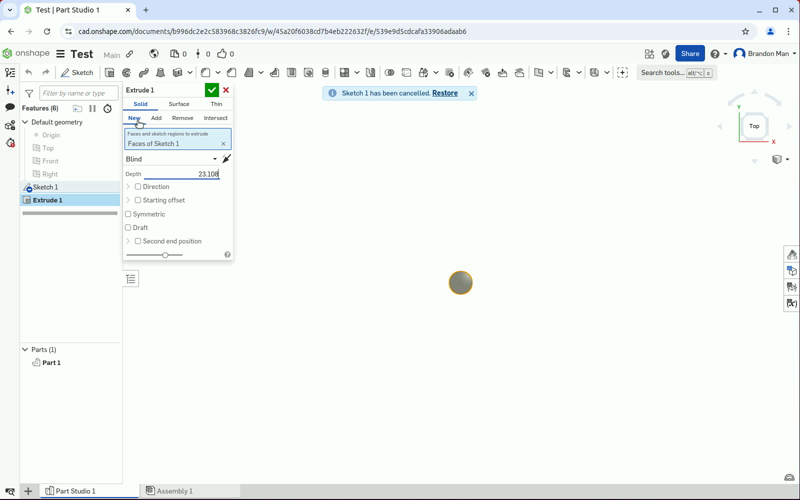
key(enter)
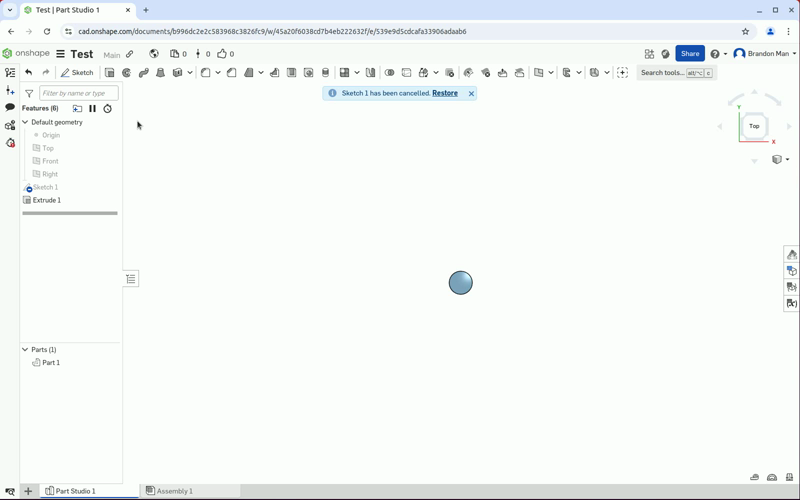
key(shift+h)
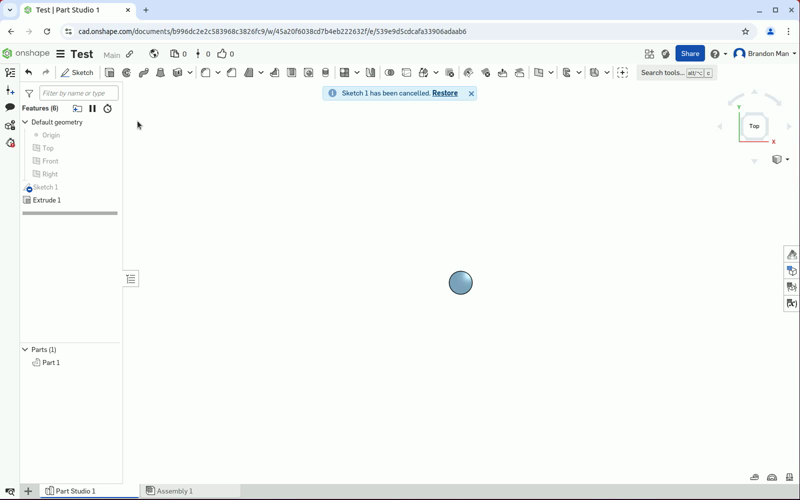
key(shift+h)
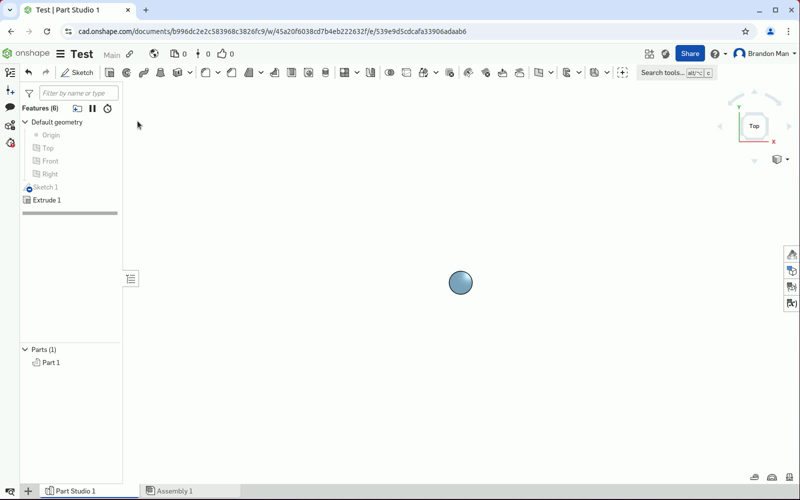
mouse_move(73, 189)
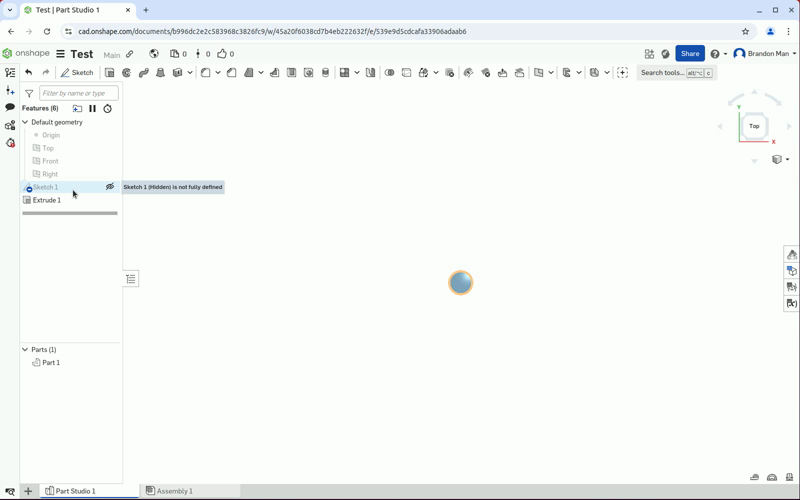
click(73, 189)
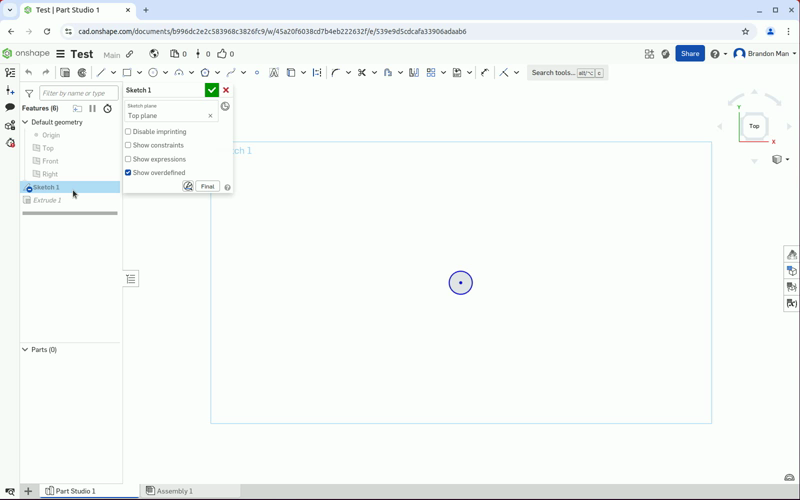
mouse_move(229, 92)
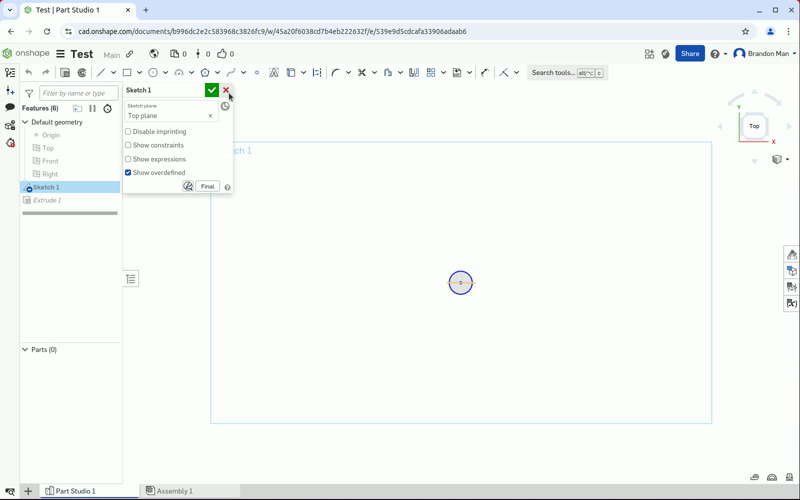
click(229, 92)
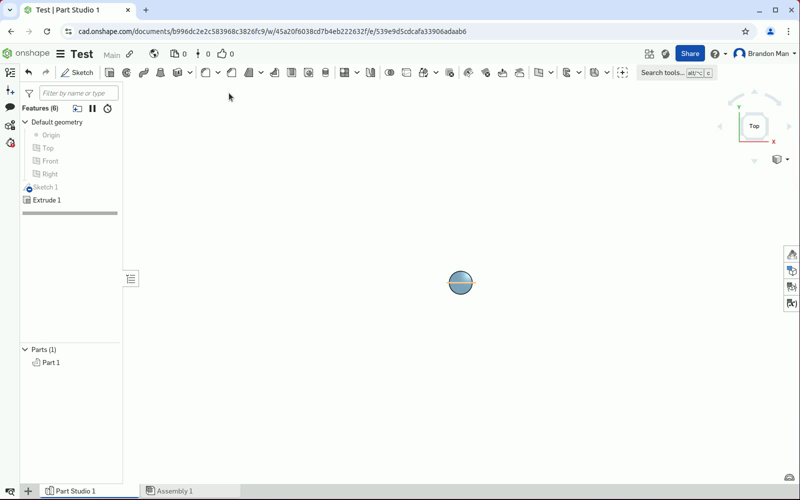
mouse_move(73, 352)
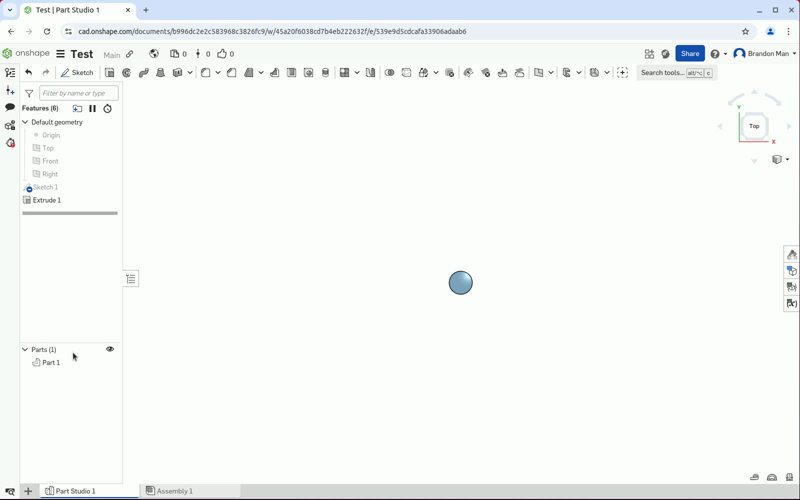
key(y)
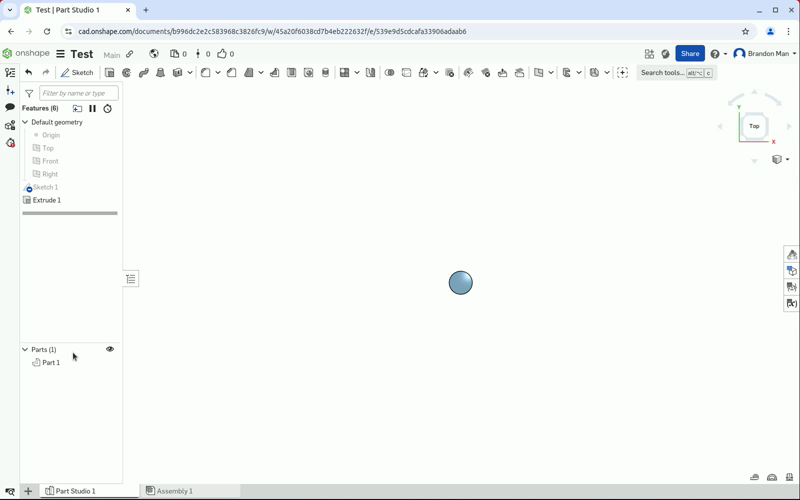
key(shift+p)
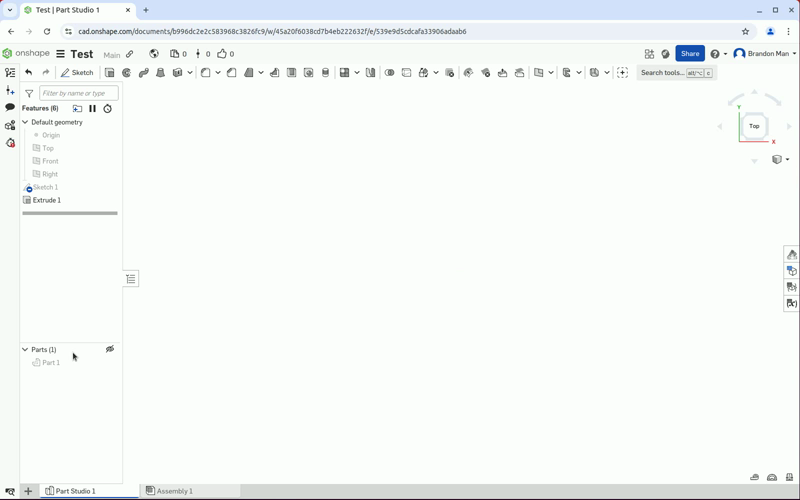
key(space)
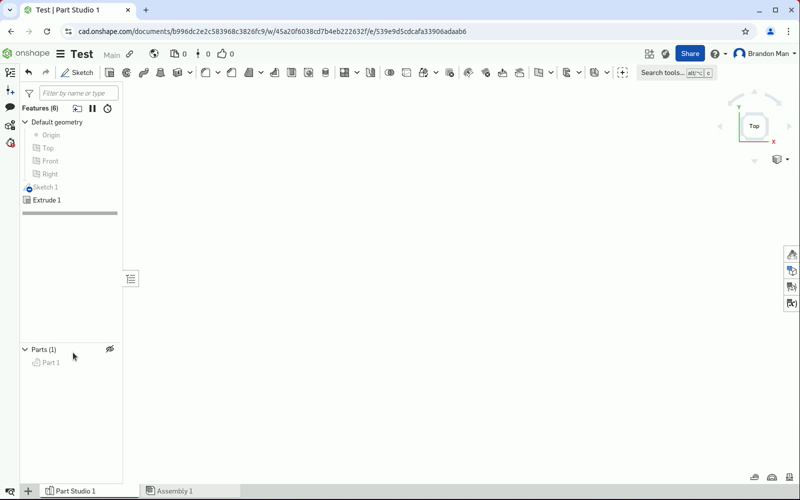
key_down(shift)
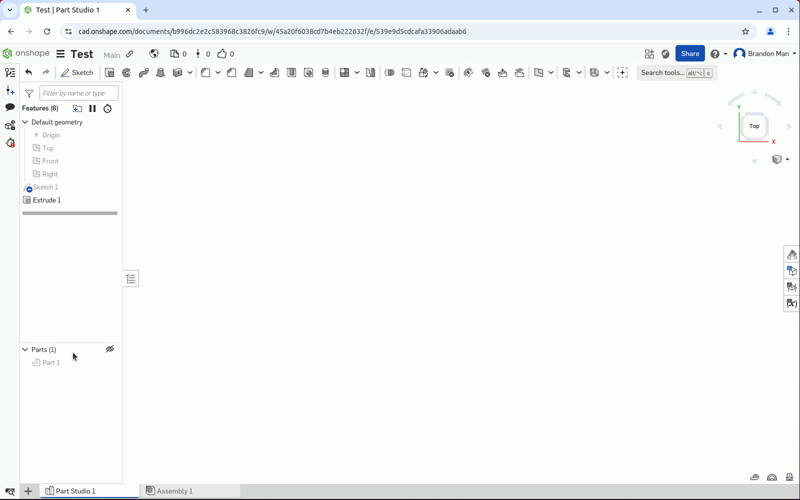
key(up)
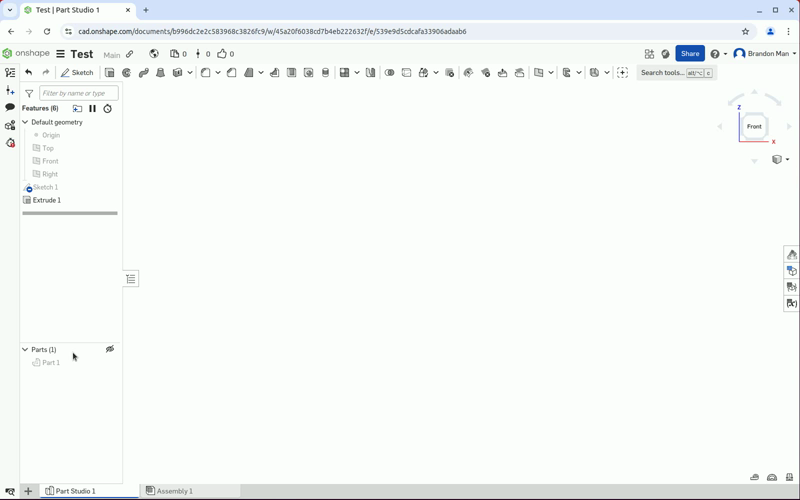
key_up(shift)
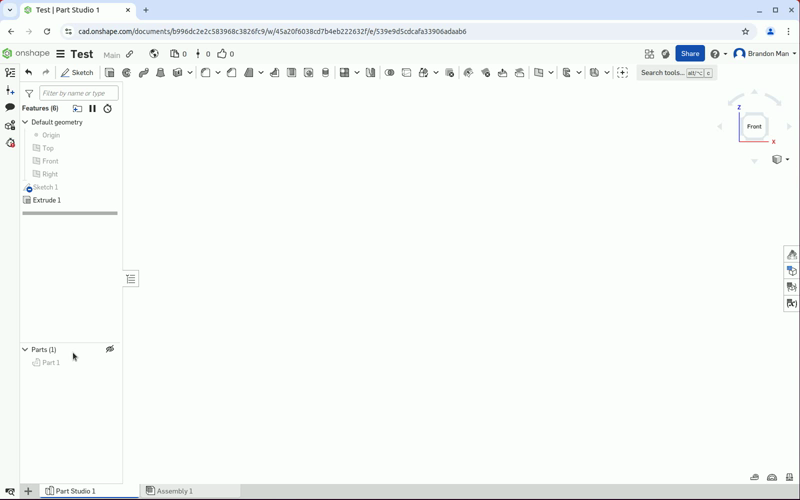
mouse_move(73, 352)
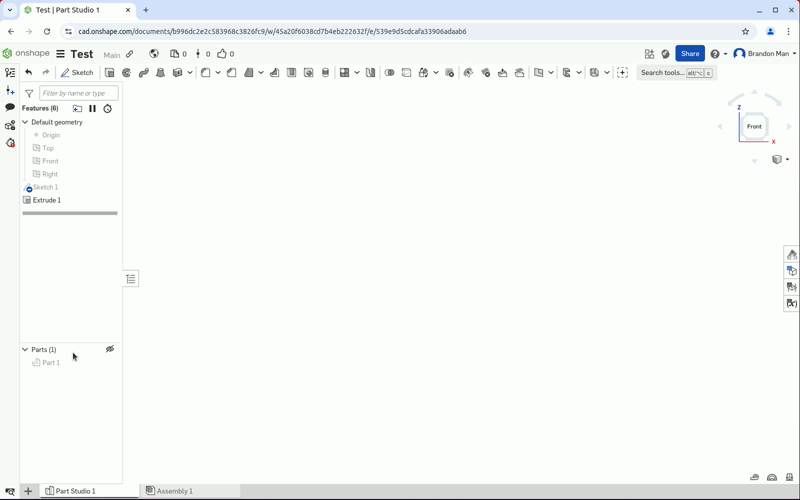
key(shift+y)
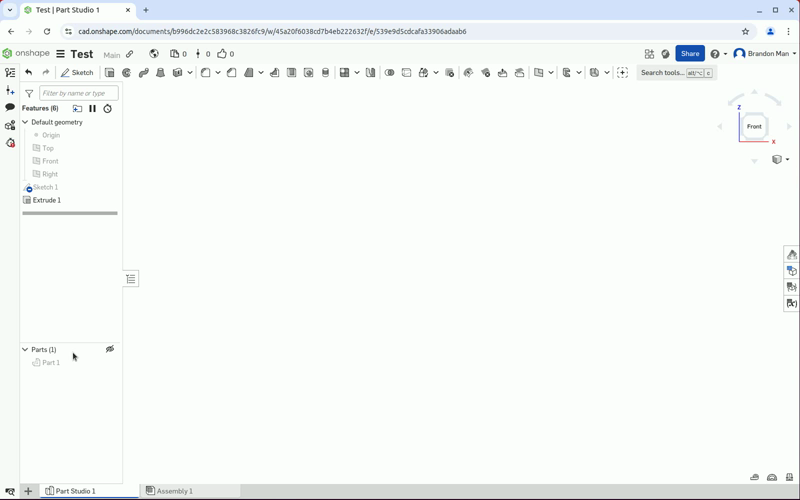
key(shift+s)
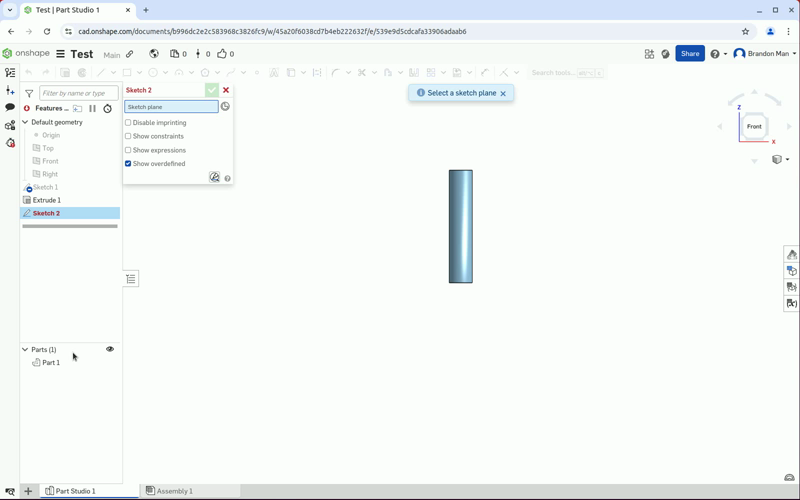
mouse_move(73, 163)
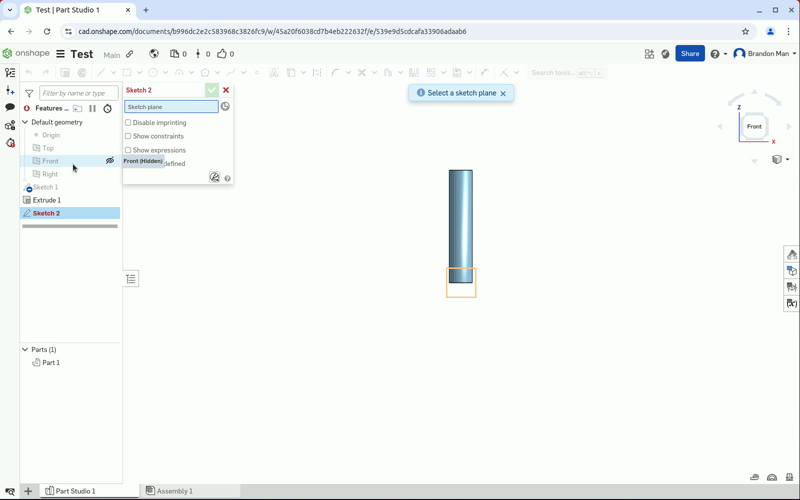
click(73, 163)
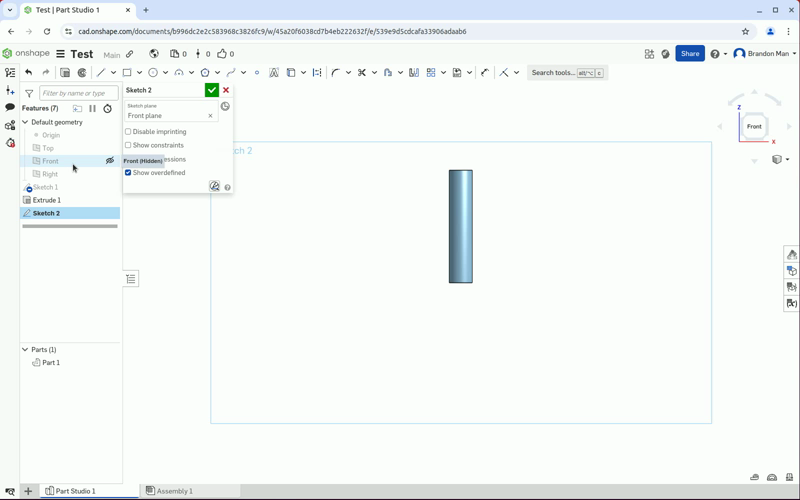
mouse_move(73, 352)
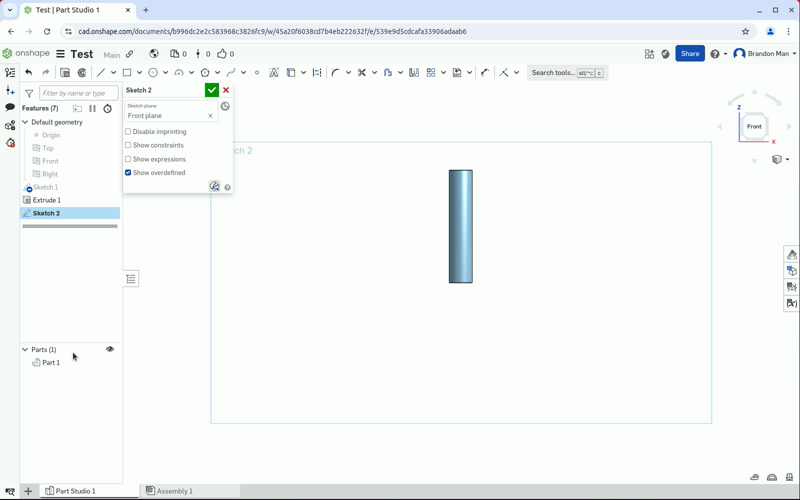
key(y)
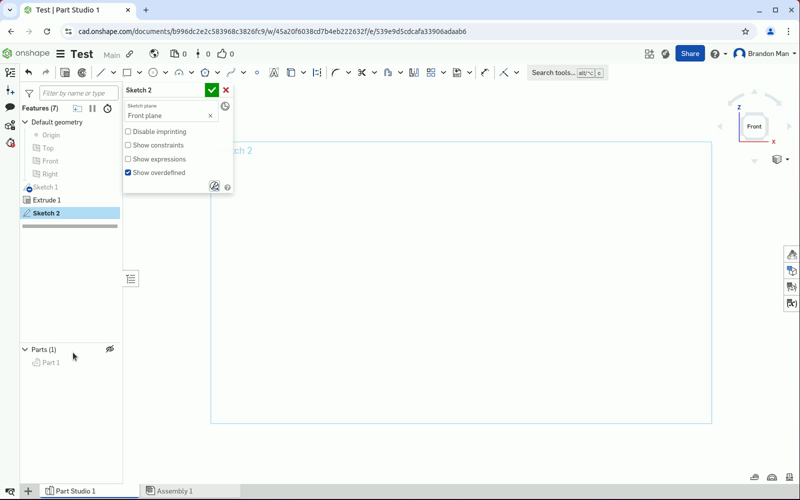
key(l)
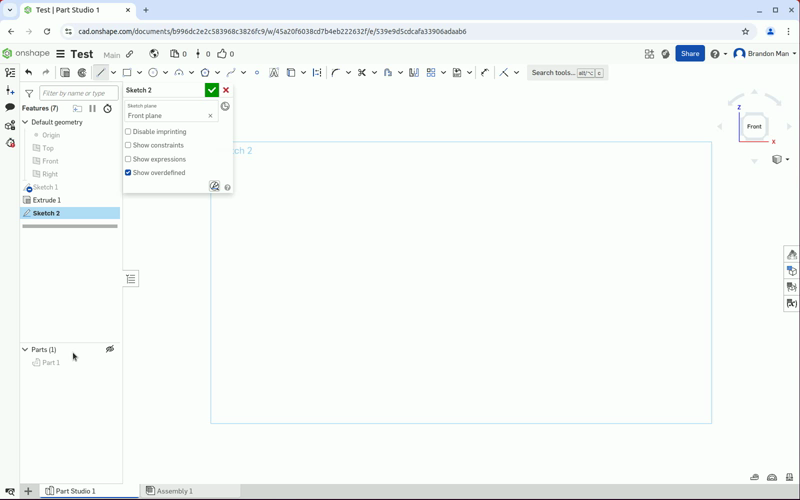
key_down(shift)
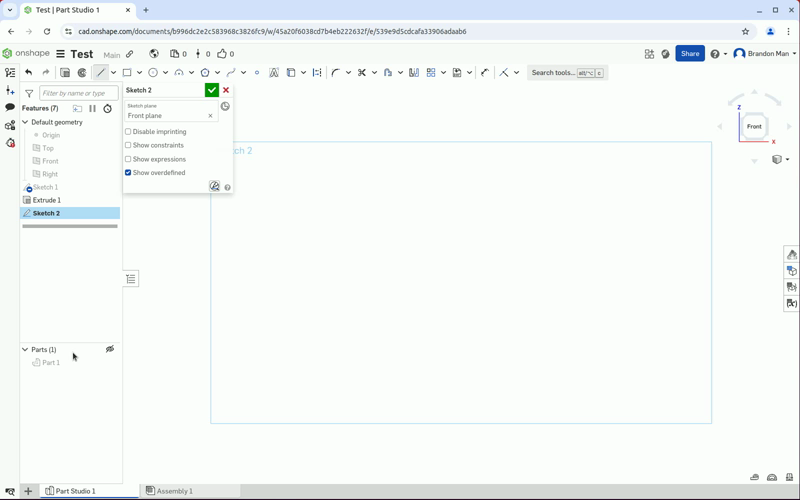
mouse_move(453, 197)
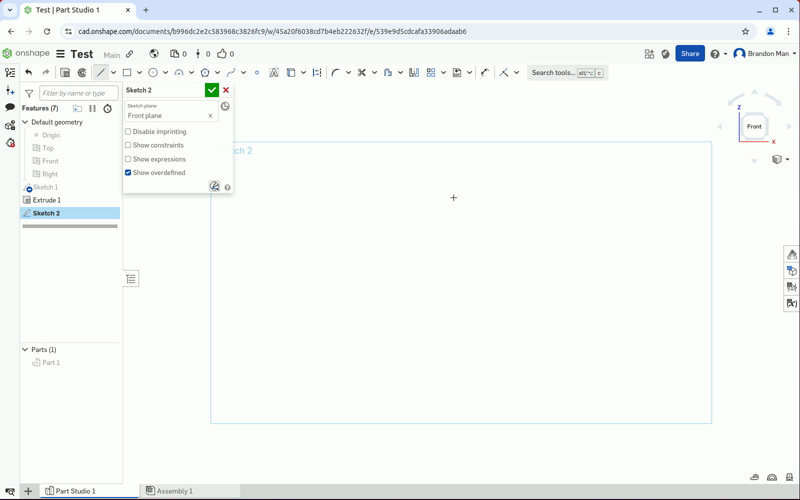
click(453, 197)
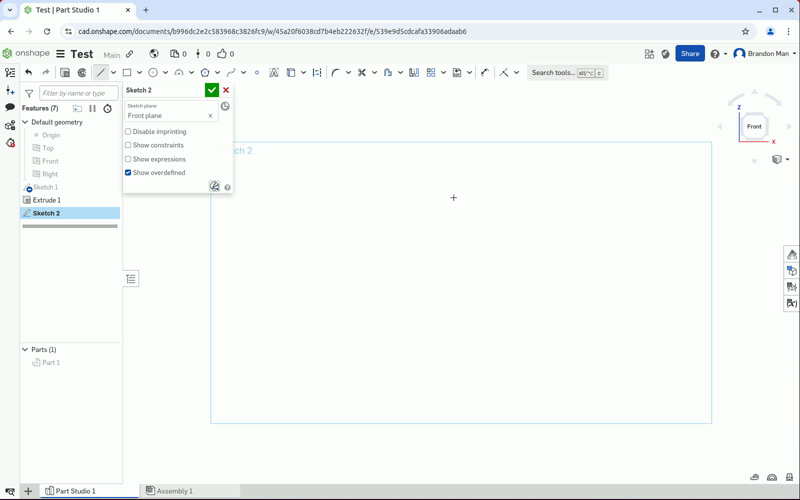
key_up(shift)
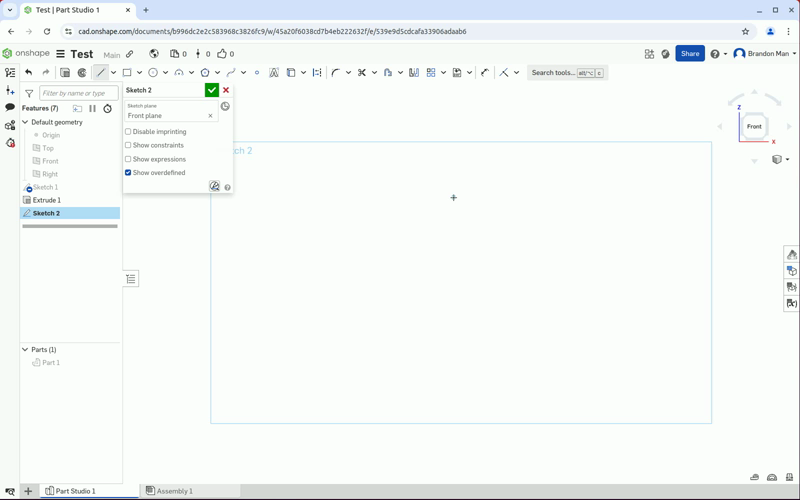
key_down(shift)
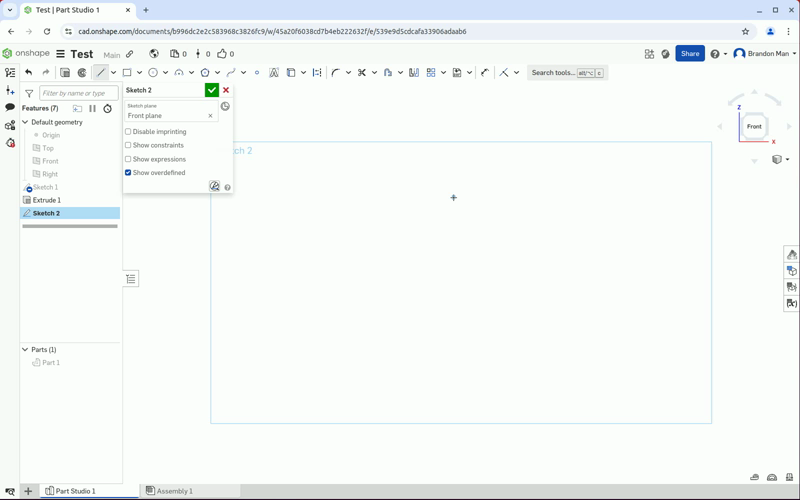
mouse_move(483, 197)
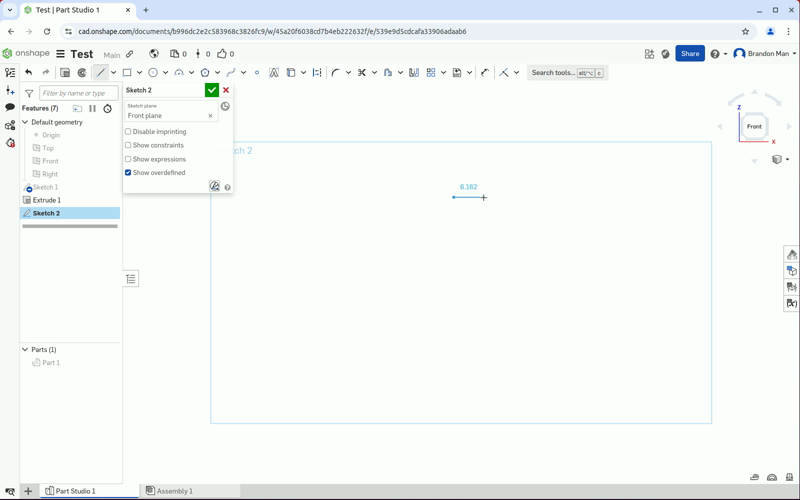
mouse_move(470, 197)
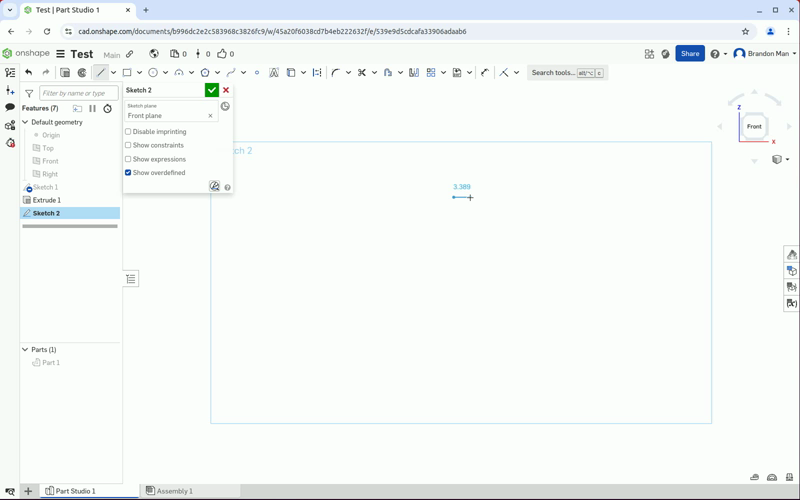
click(470, 197)
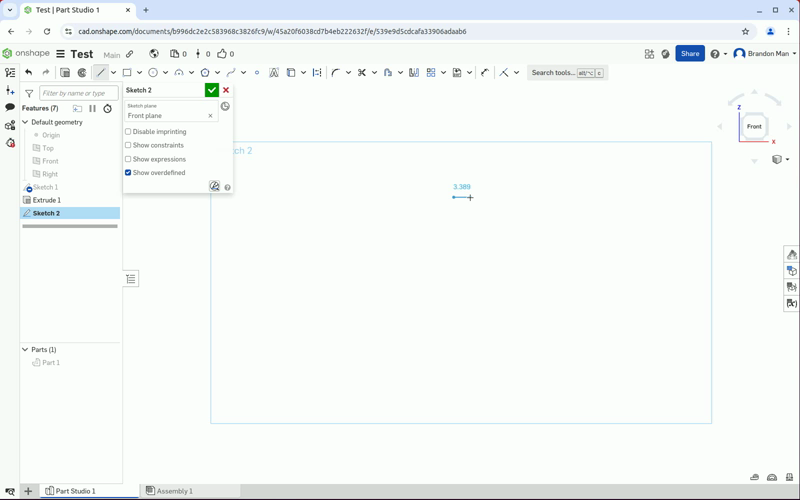
key_up(shift)
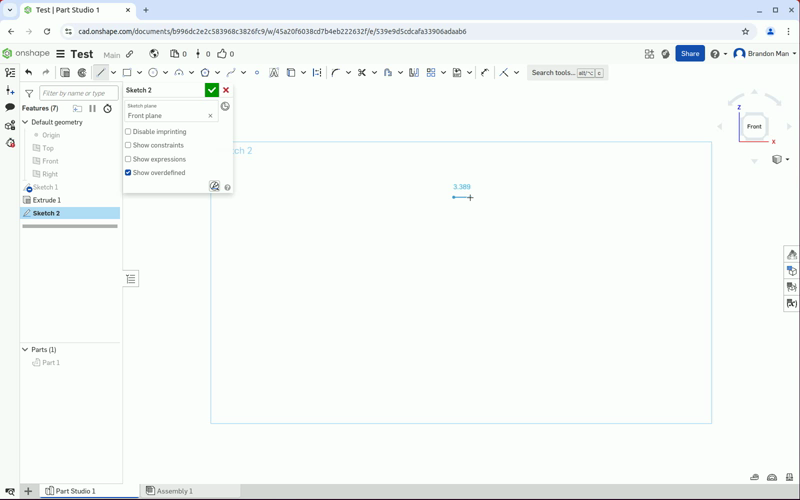
key_down(shift)
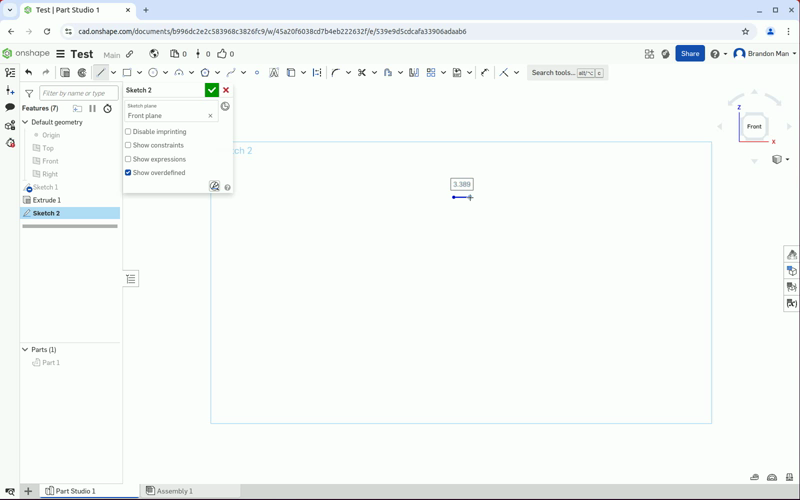
mouse_move(500, 197)
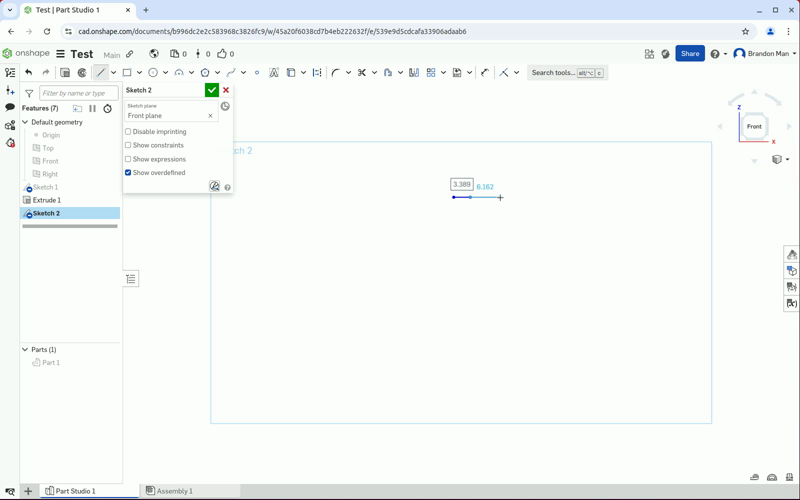
mouse_move(470, 181)
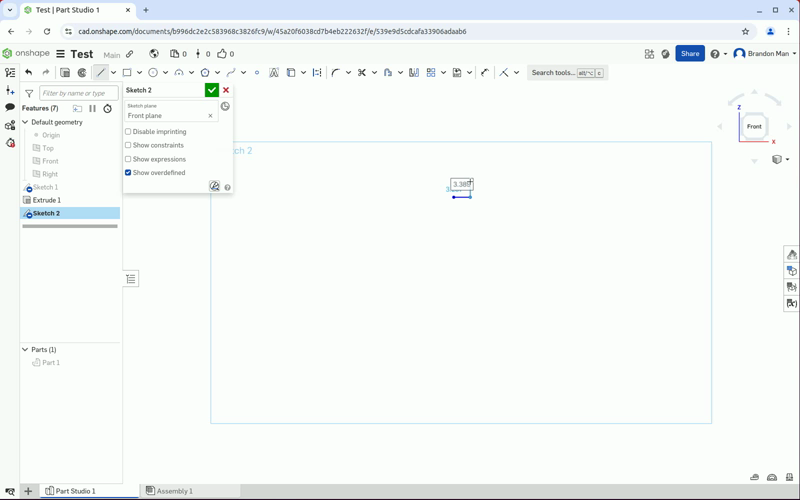
click(470, 181)
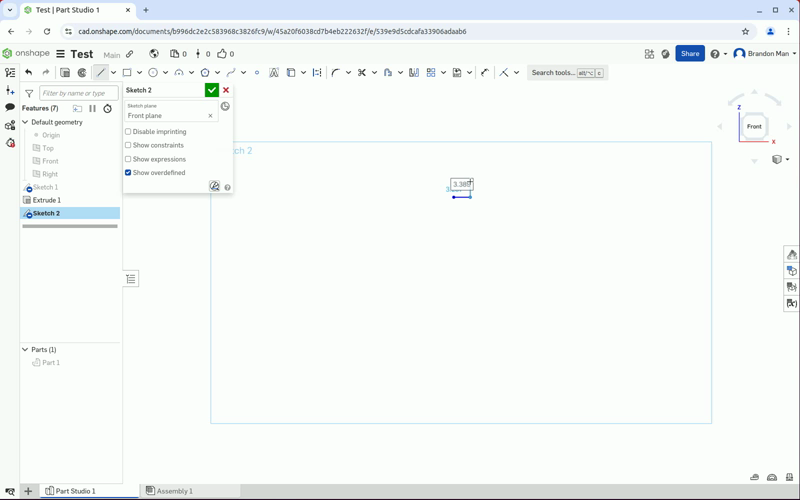
key_up(shift)
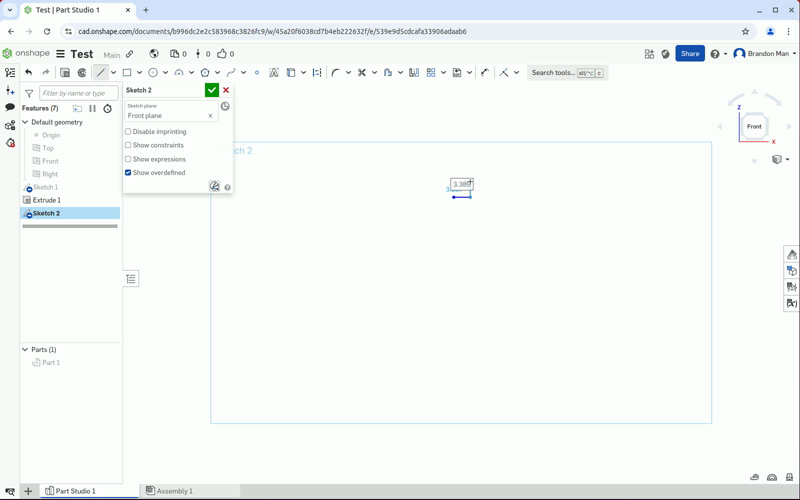
key_down(shift)
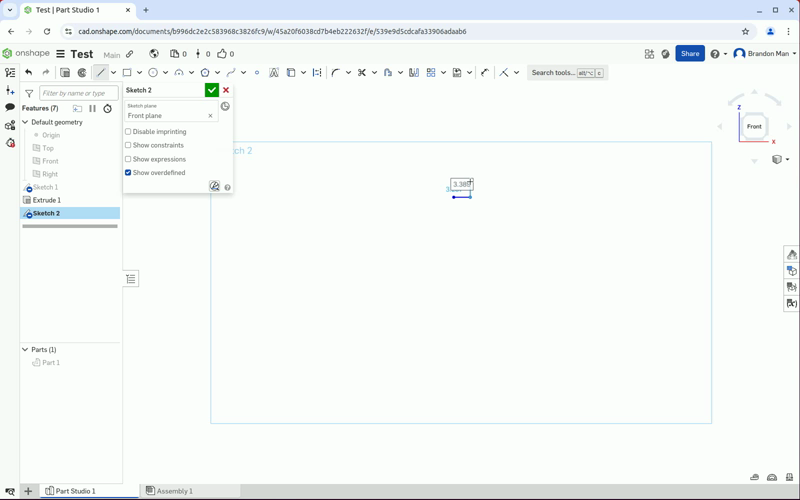
mouse_move(500, 181)
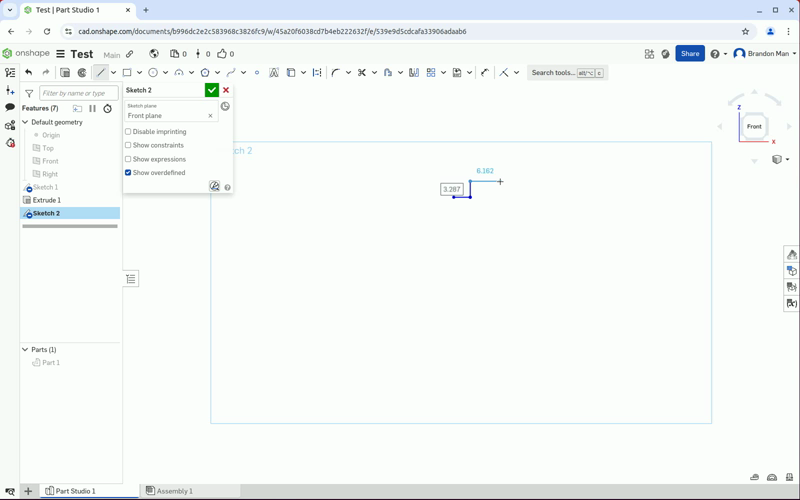
mouse_move(453, 181)
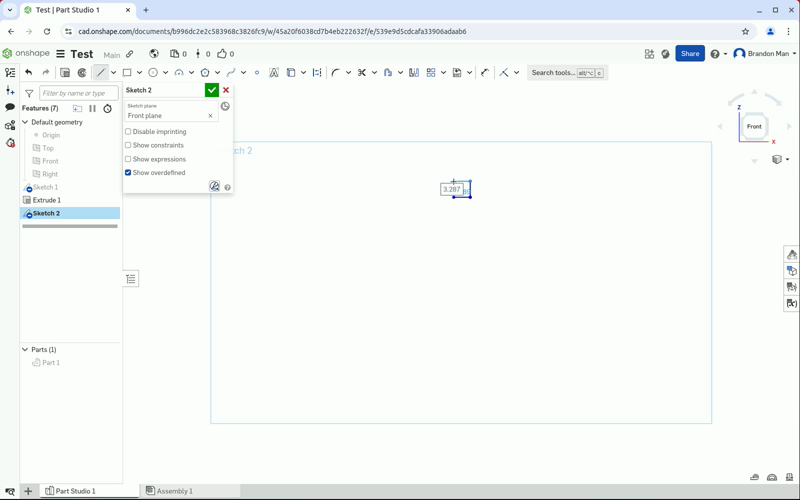
click(453, 181)
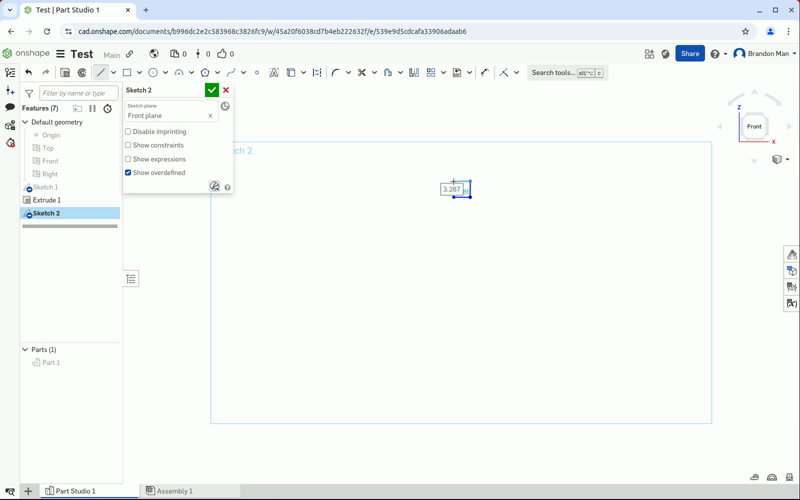
key_up(shift)
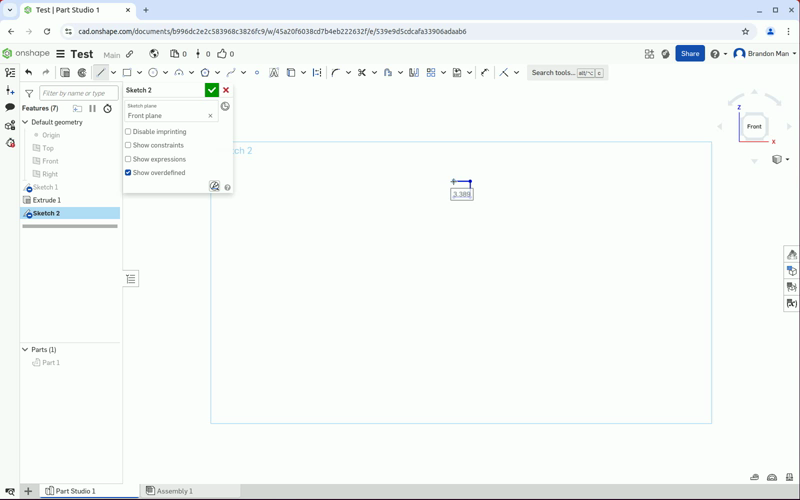
mouse_move(483, 181)
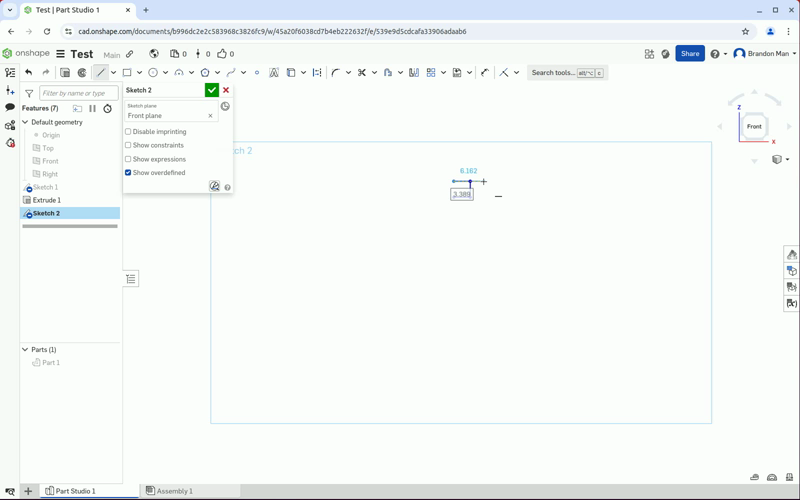
key_down(shift)
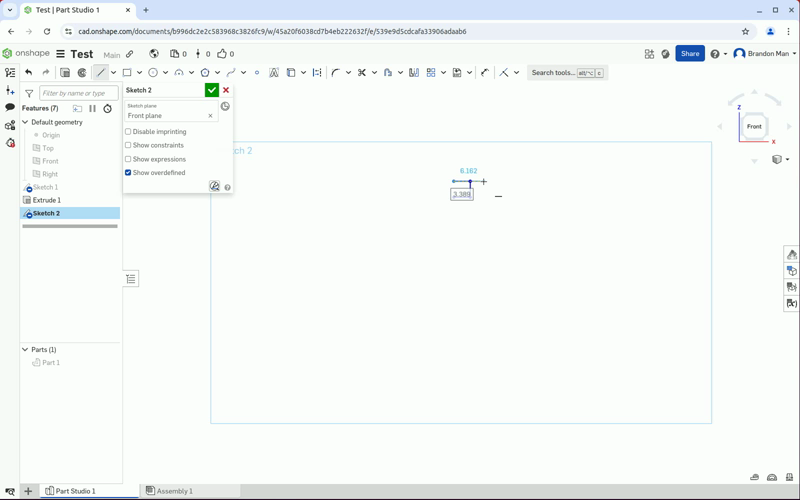
mouse_move(453, 197)
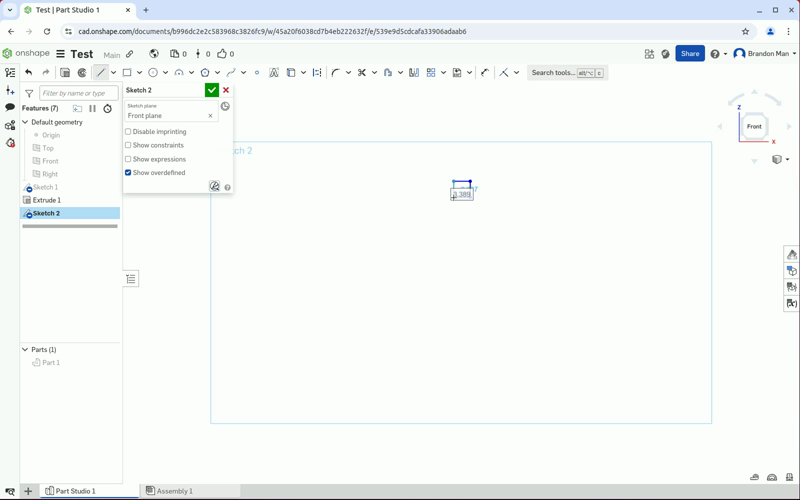
key_up(shift)
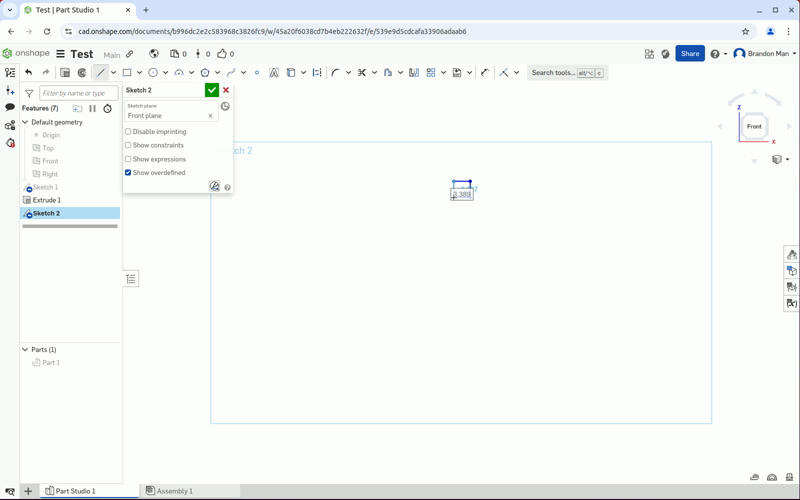
click(453, 197)
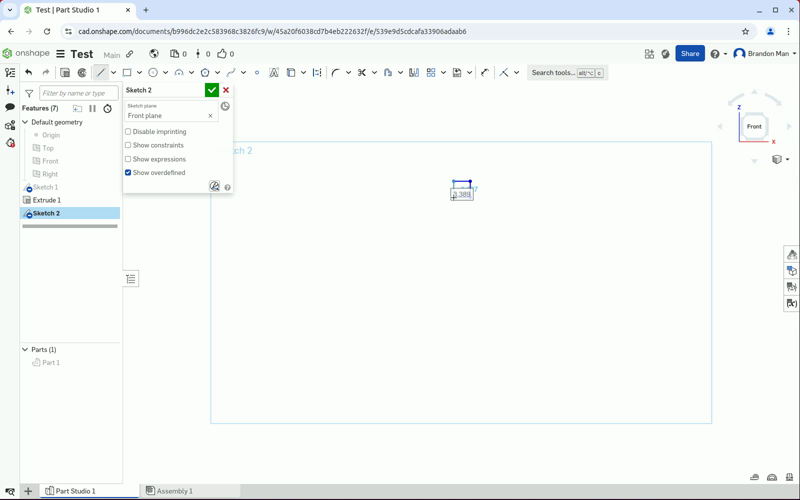
key(esc)
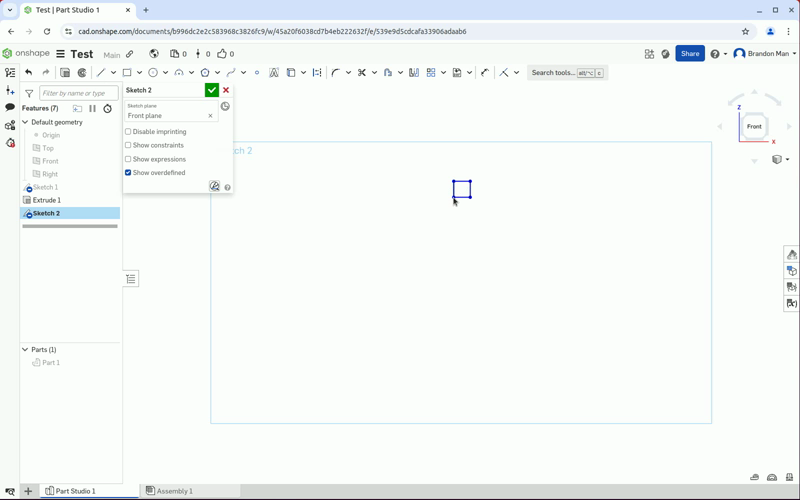
mouse_move(456, 181)
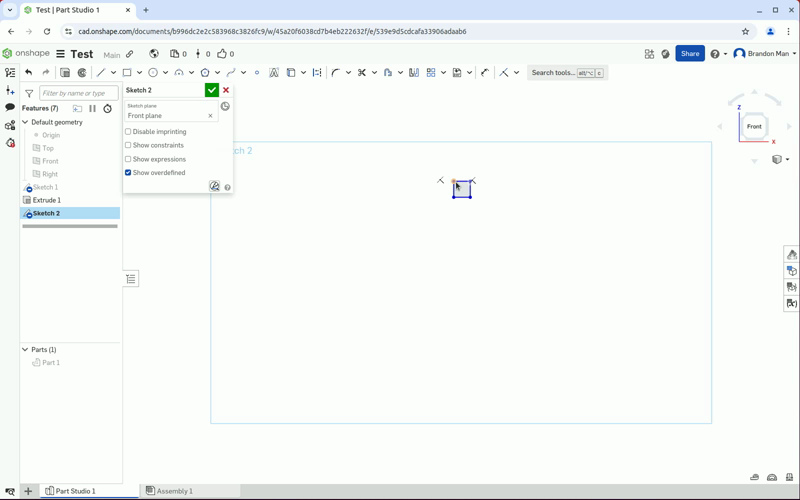
scroll(6)
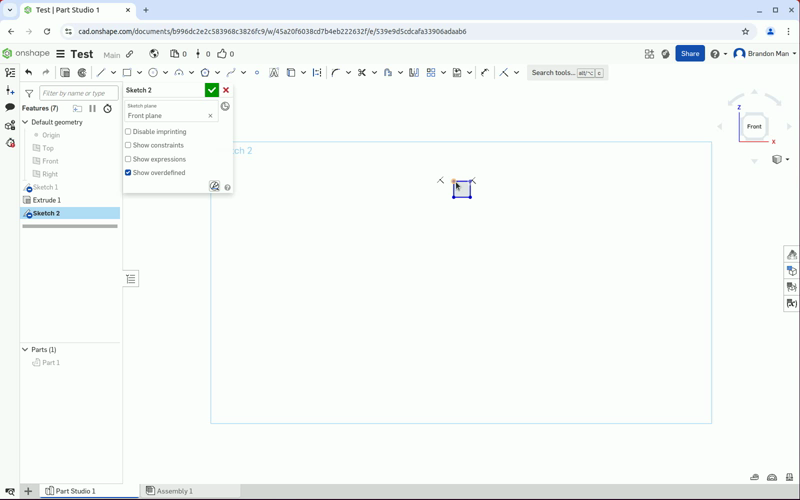
scroll(6)
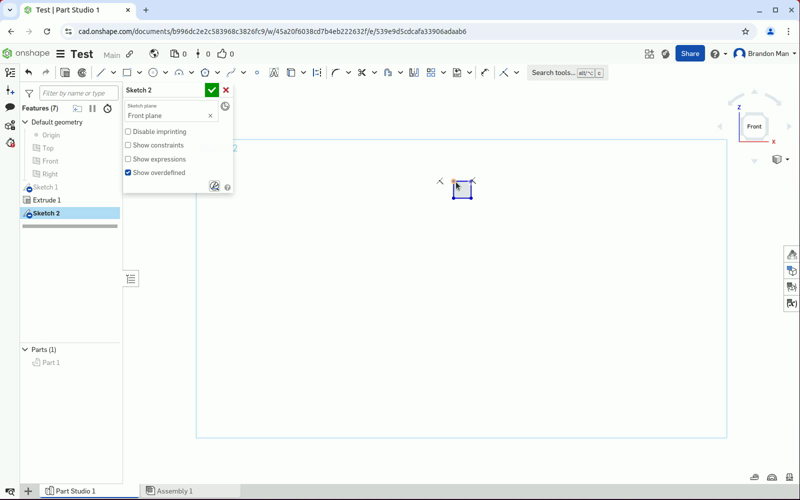
scroll(6)
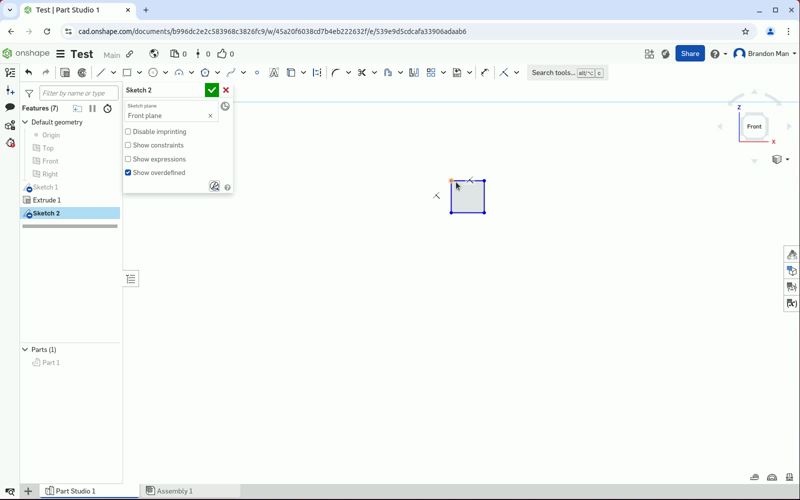
scroll(6)
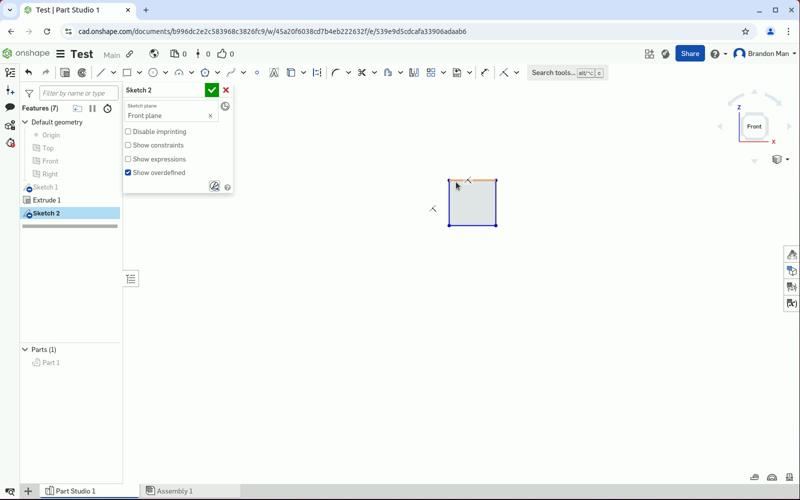
scroll(6)
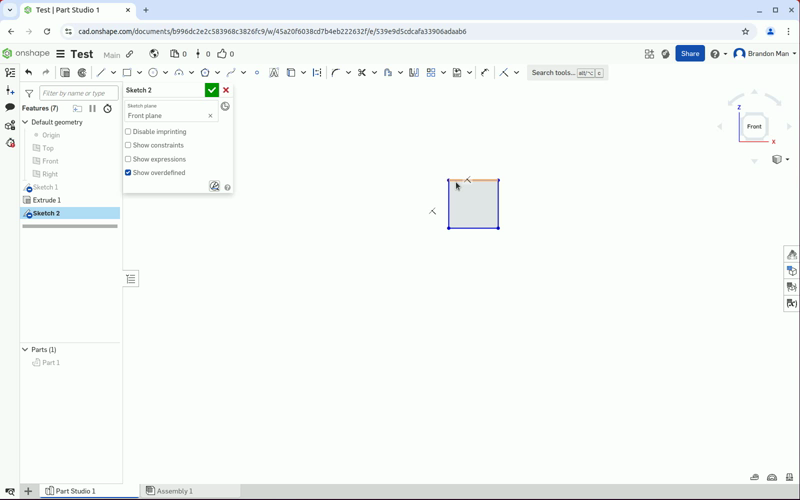
scroll(6)
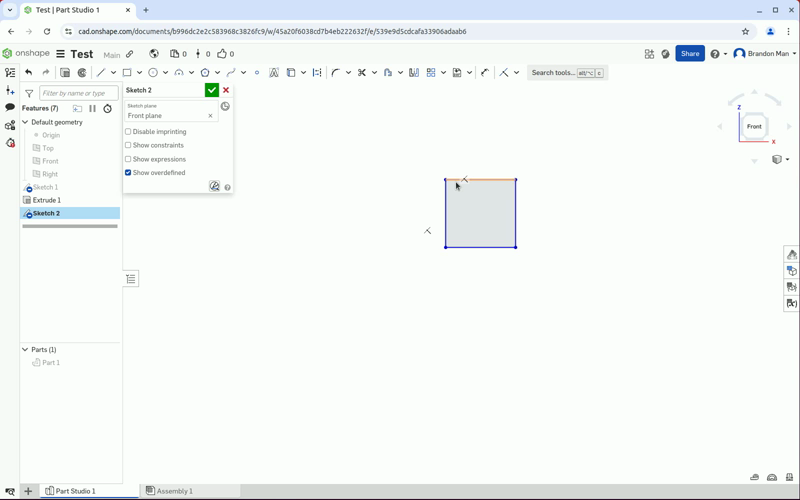
scroll(6)
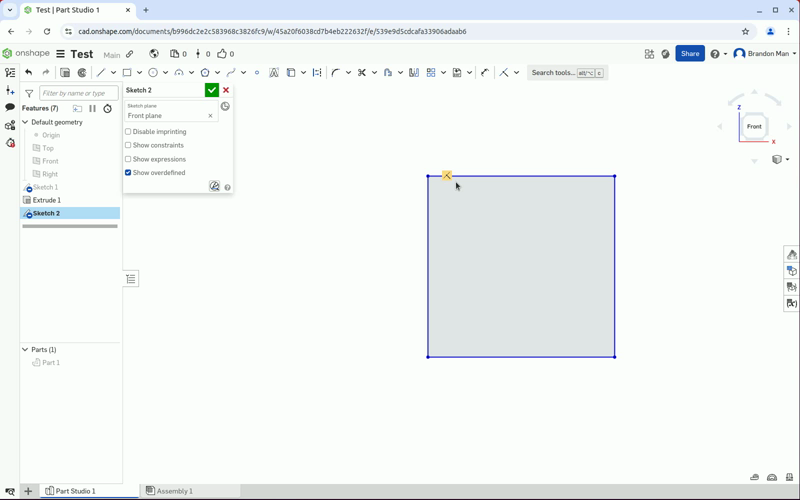
click(456, 181)
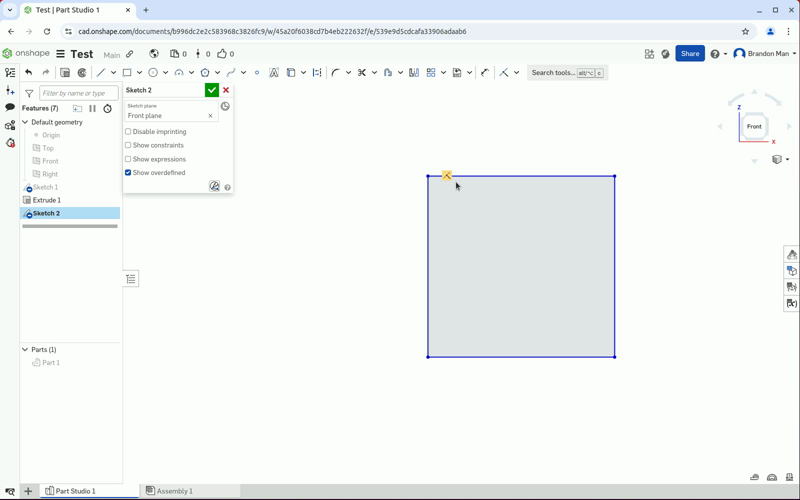
scroll(-6)
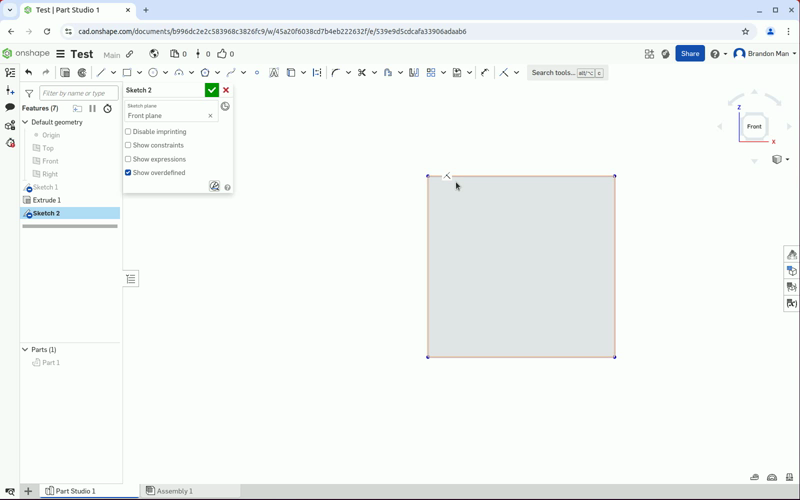
scroll(-6)
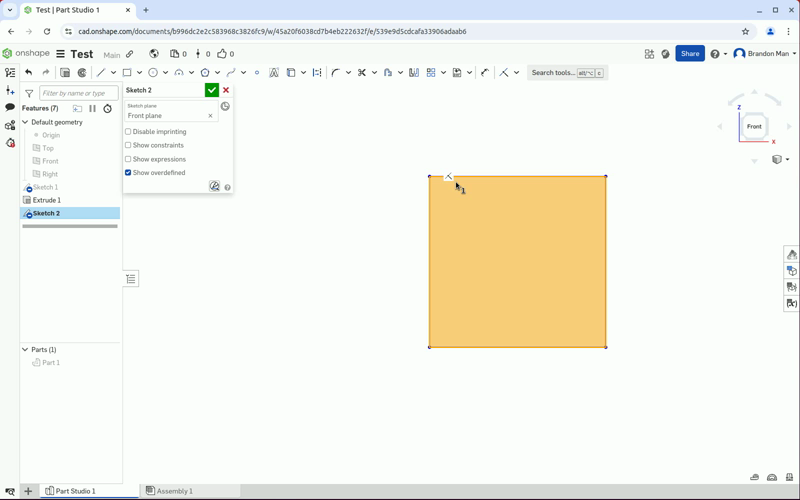
scroll(-6)
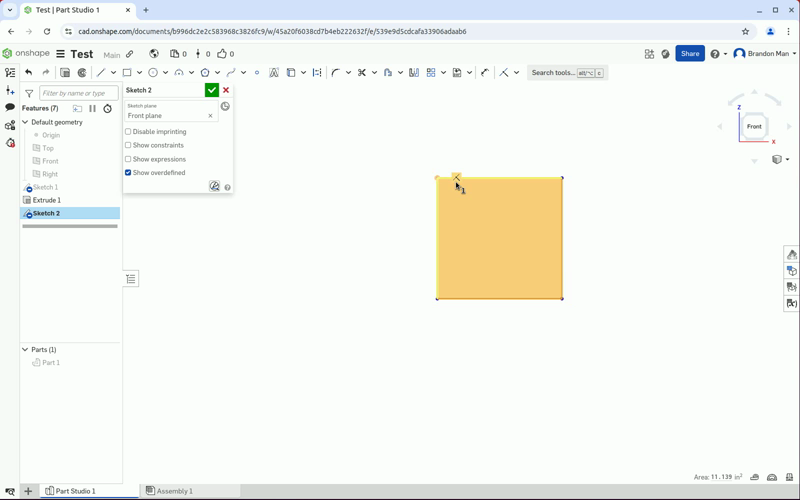
scroll(-6)
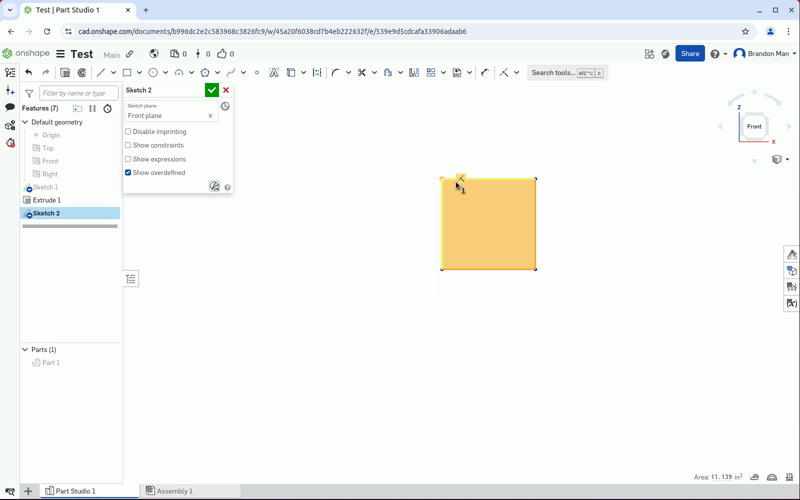
scroll(-6)
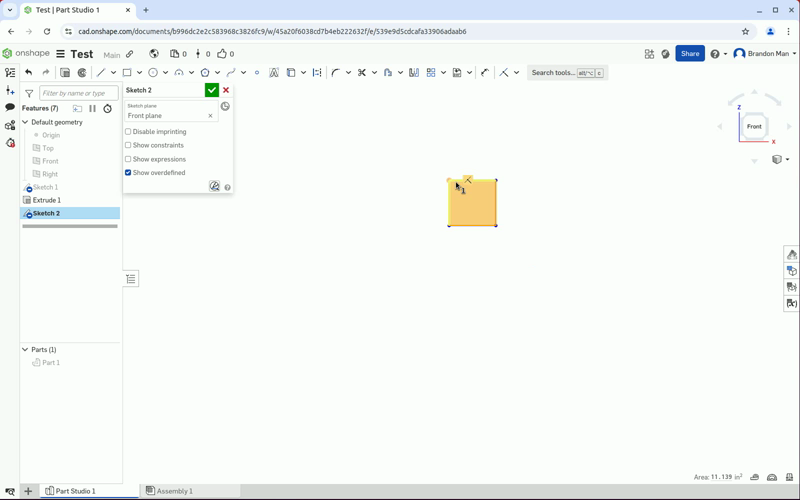
scroll(-6)
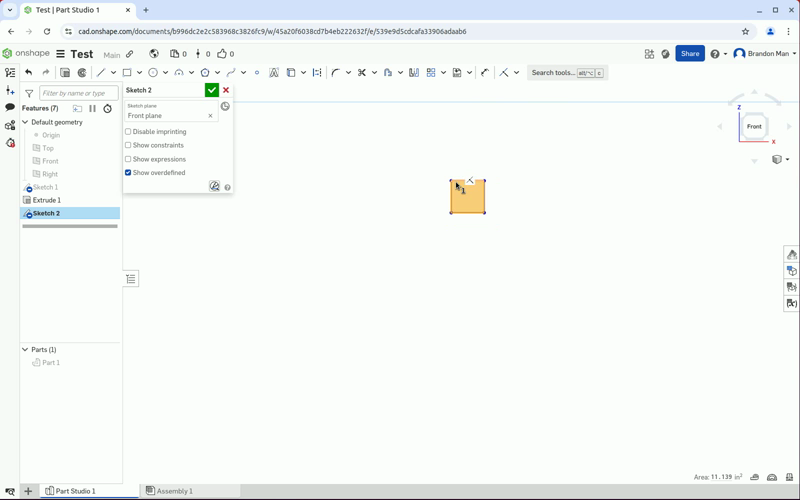
scroll(-6)
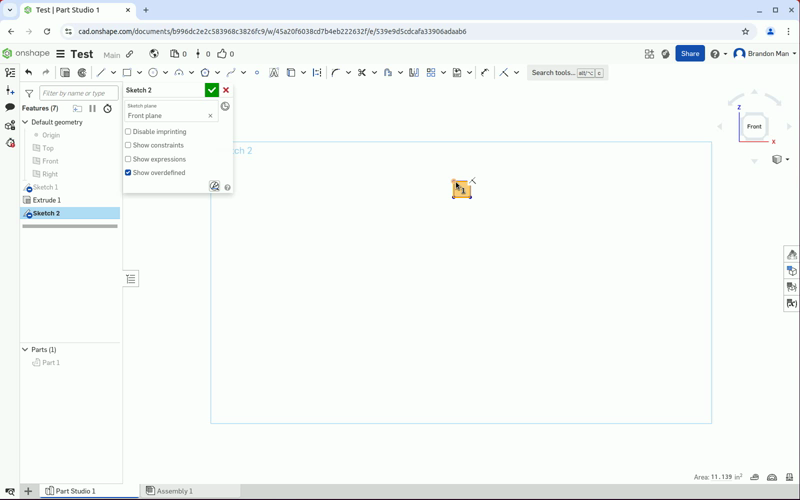
mouse_move(73, 352)
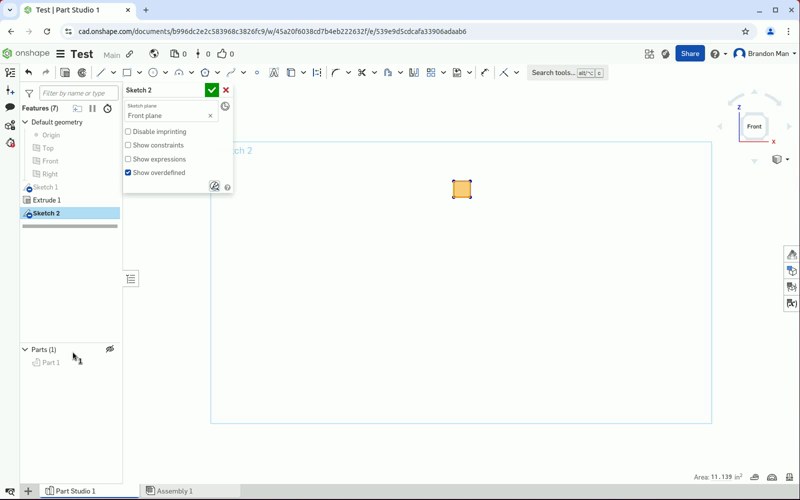
key(shift+y)
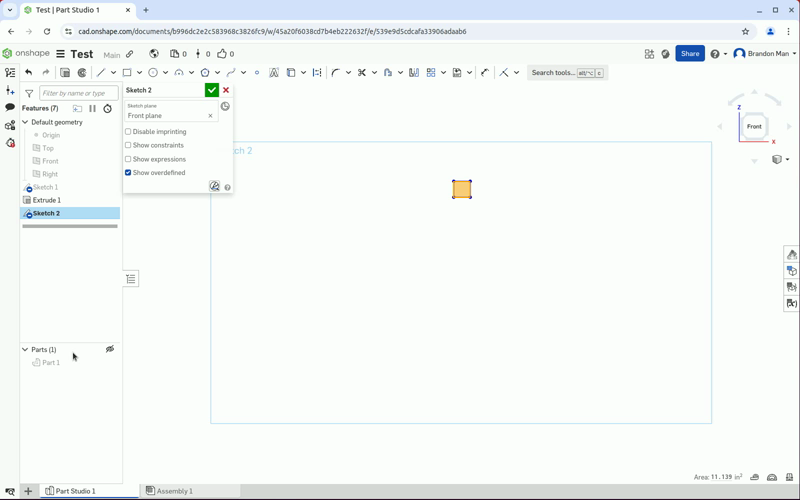
key(shift+e)
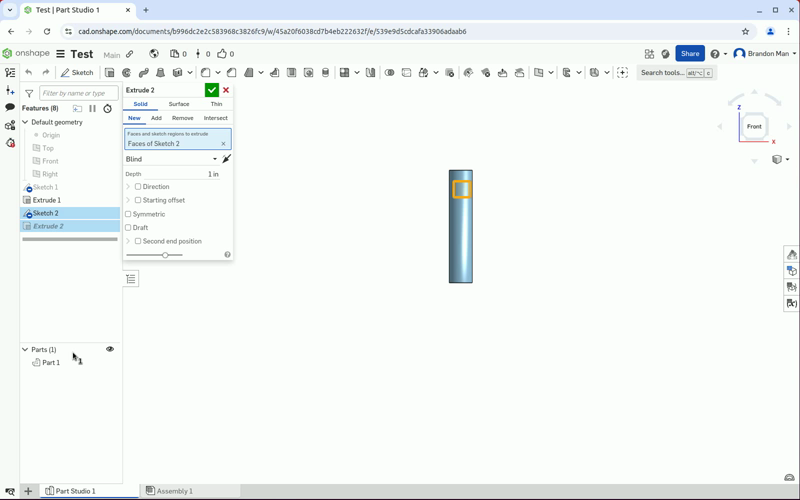
mouse_move(143, 106)
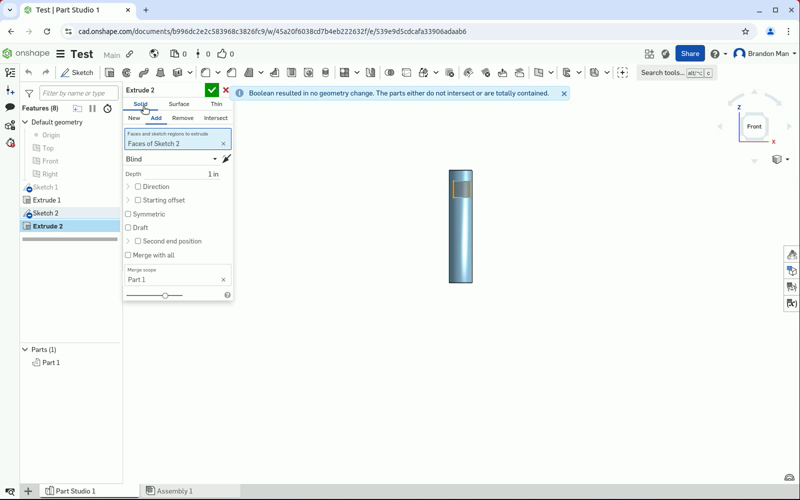
click(143, 106)
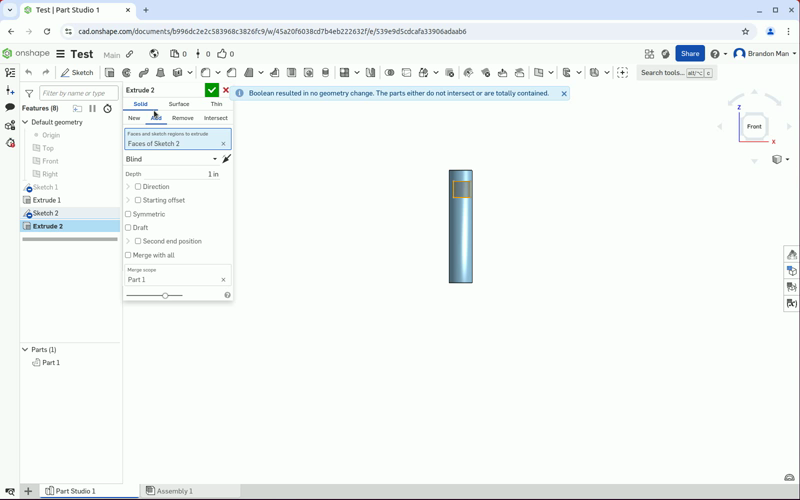
mouse_move(186, 120)
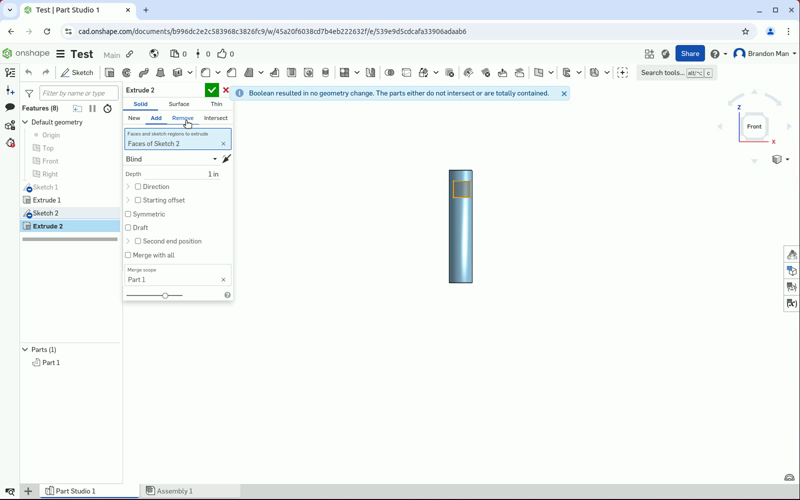
click(186, 120)
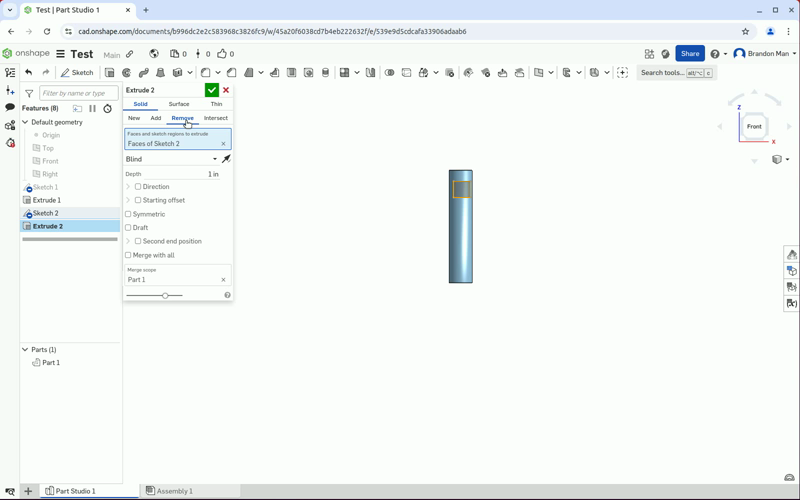
key(tab, 4)
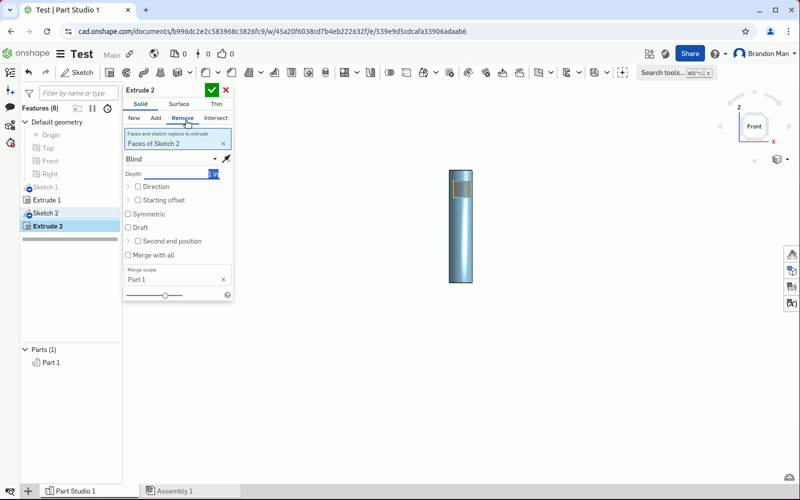
text(7.702)
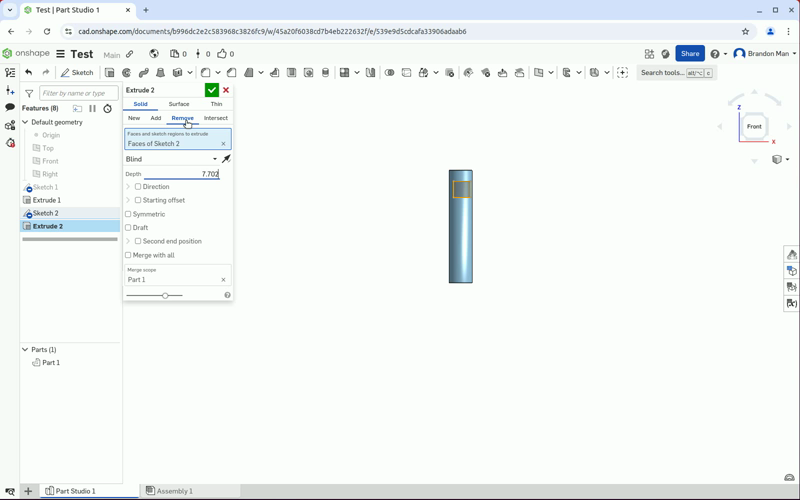
key(tab, 3)
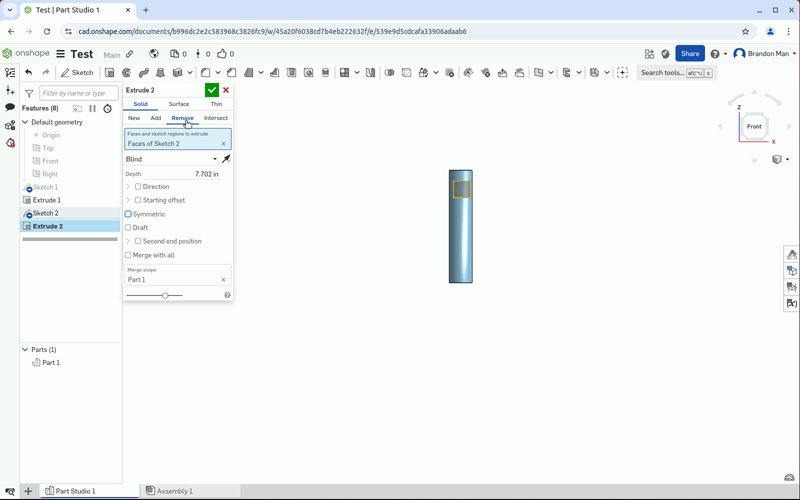
key(space)
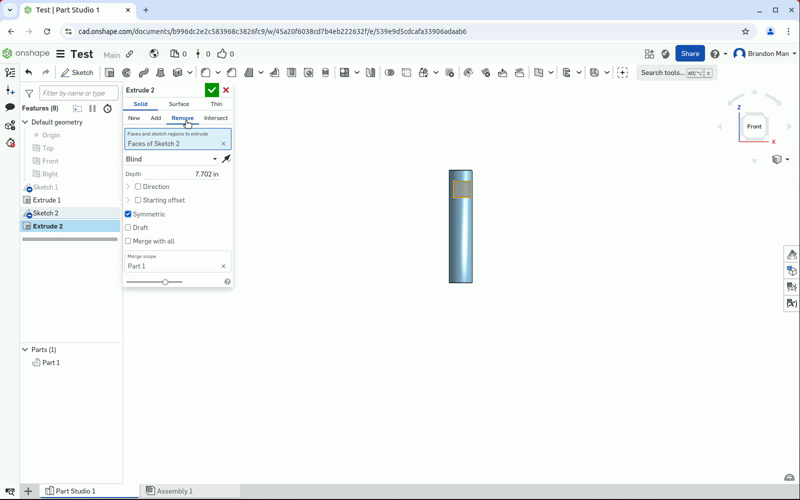
key(tab, 2)
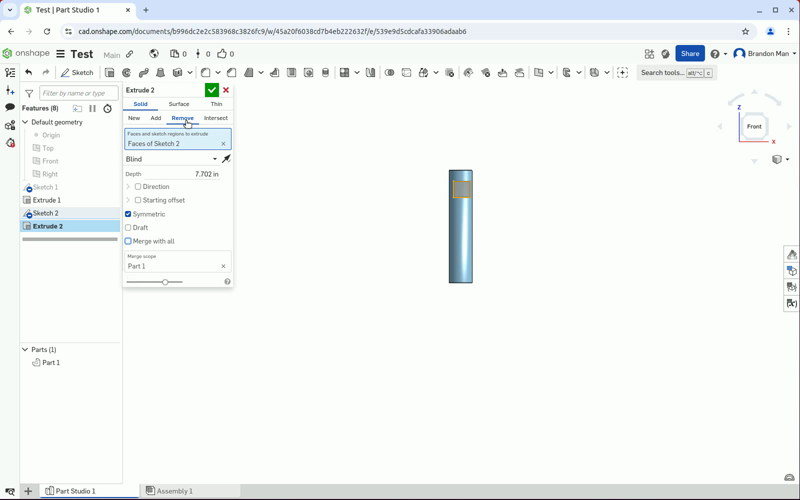
key(space)
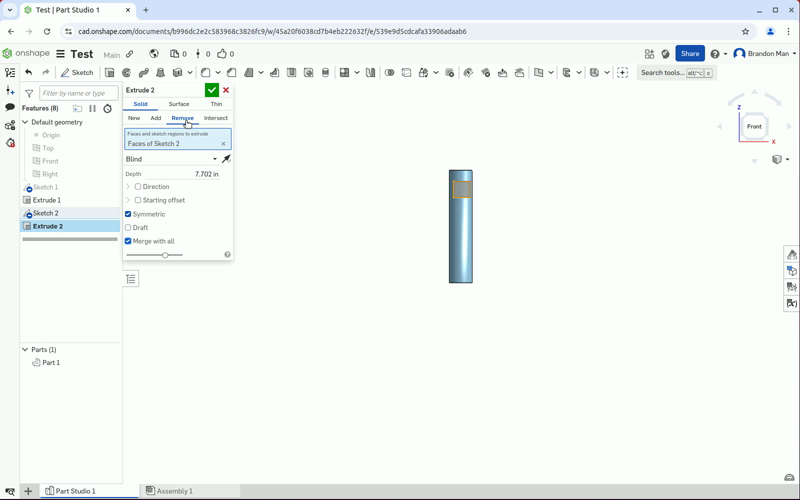
key(enter)
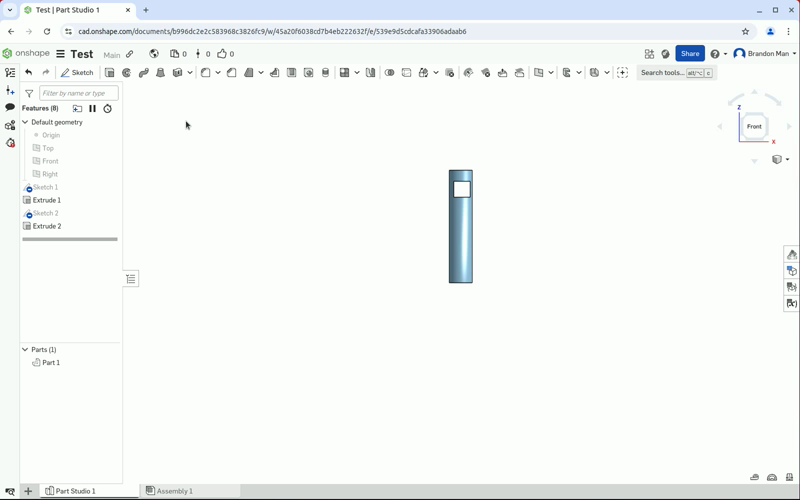
key(shift+h)
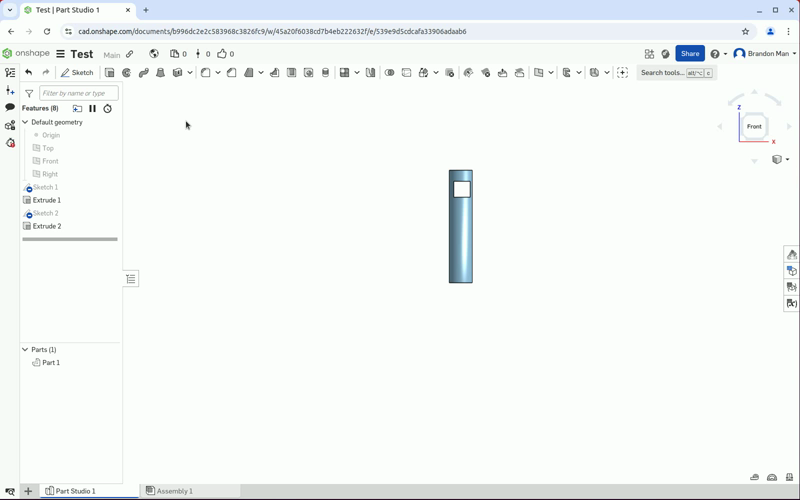
key(shift+h)
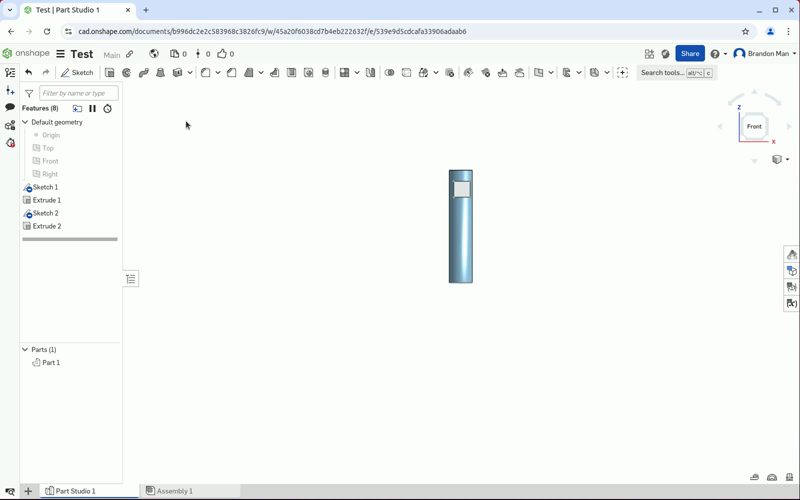
key(shift+7)
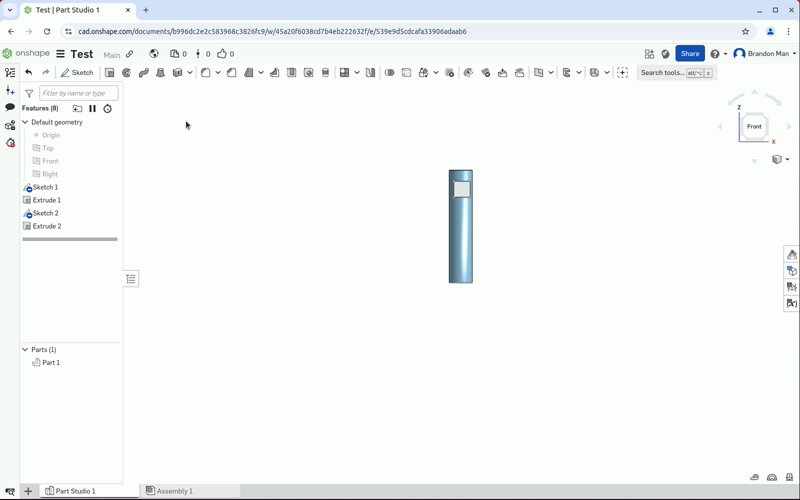
key(left, 2)
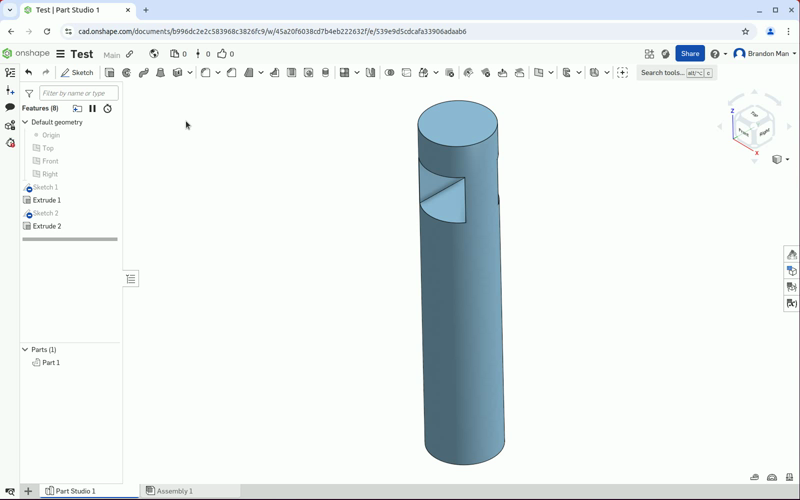
key(down, 2)
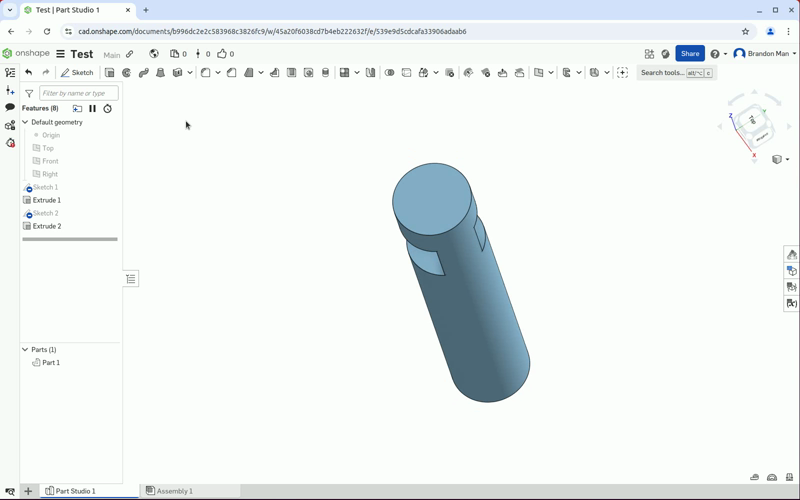
key(up, 2)
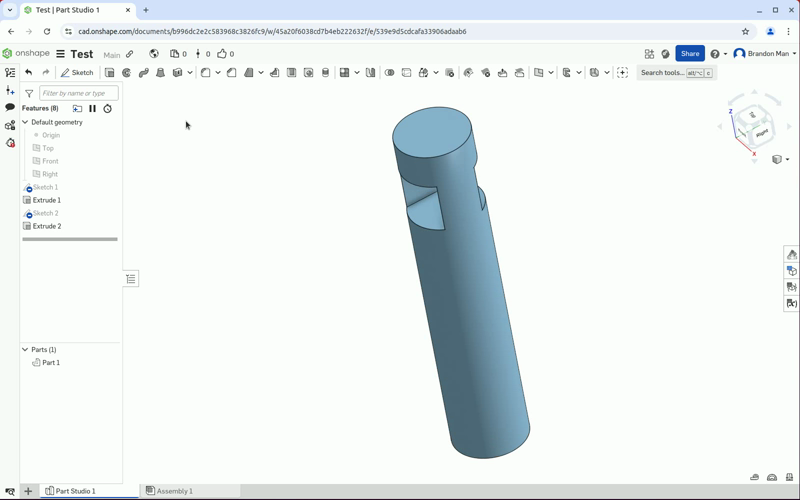
key(right, 2)
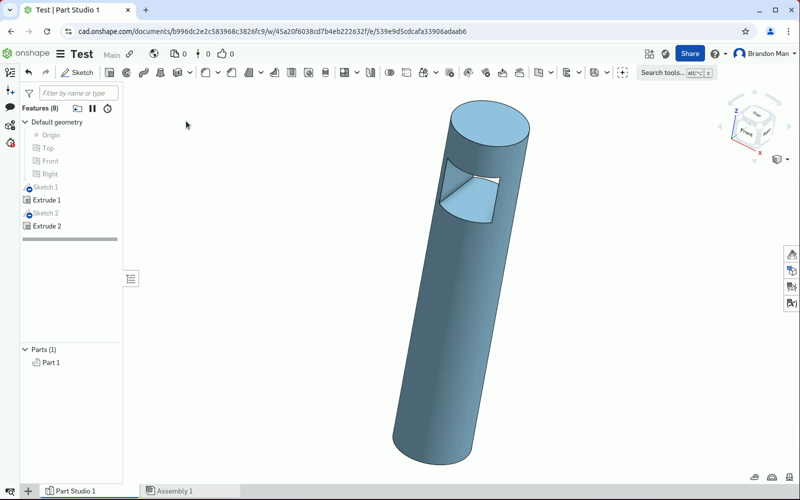
mouse_move(73, 189)
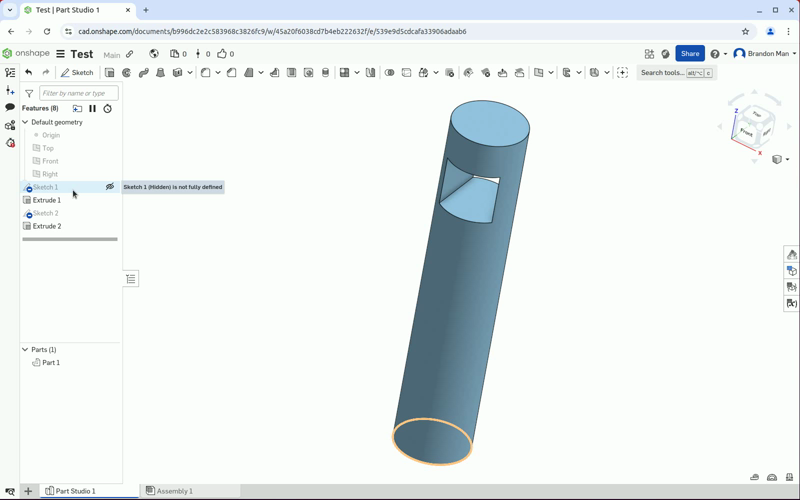
click(73, 189)